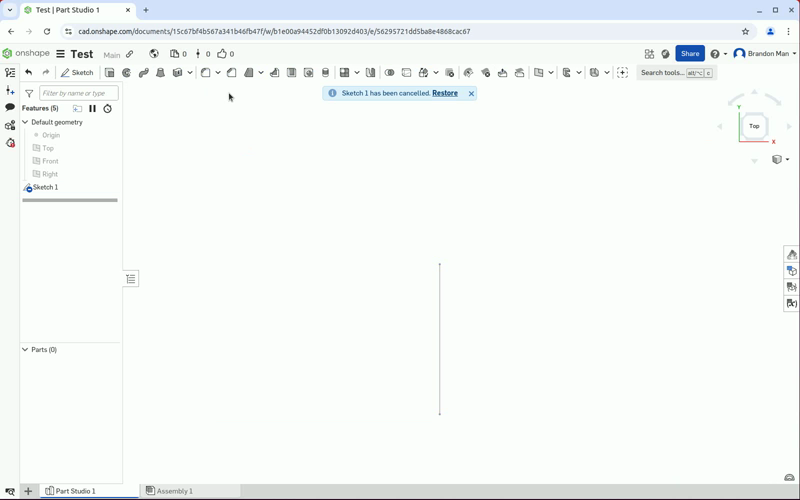
key(shift+h)
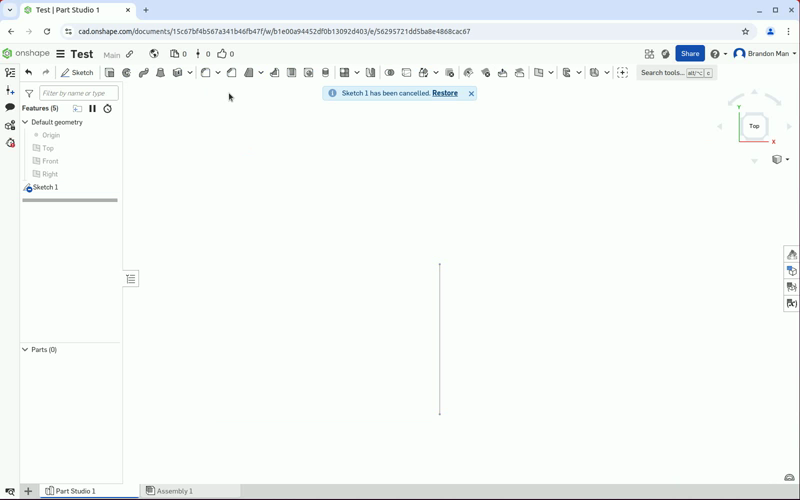
key(shift+s)
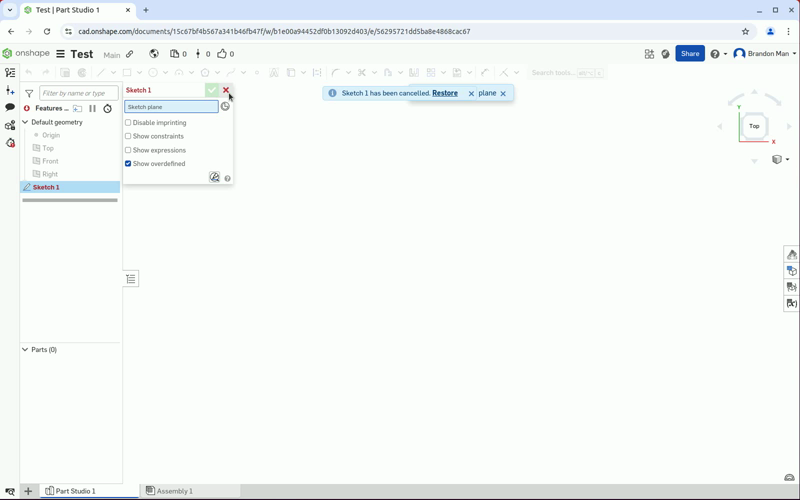
mouse_move(73, 150)
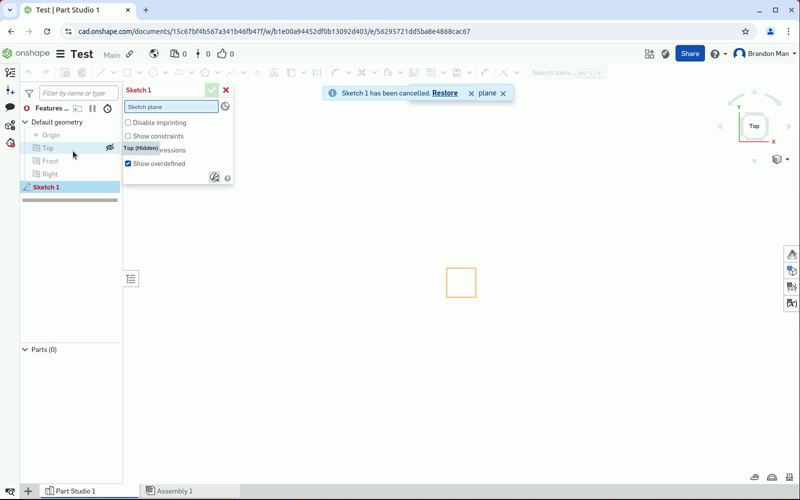
click(73, 150)
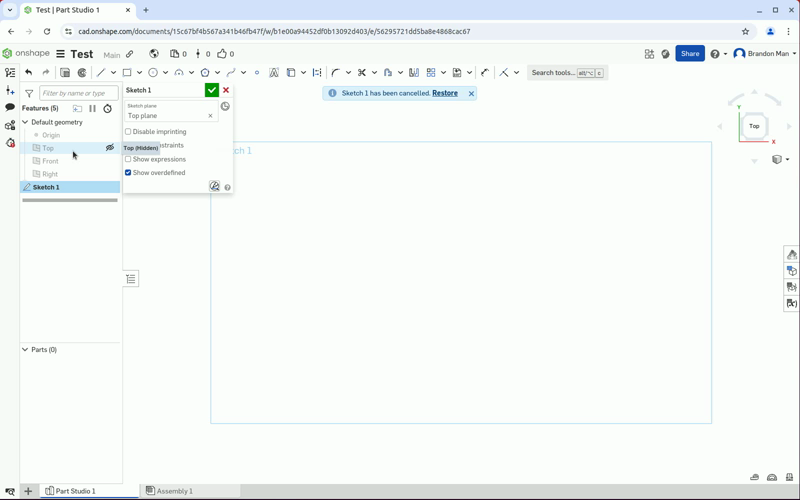
mouse_move(73, 352)
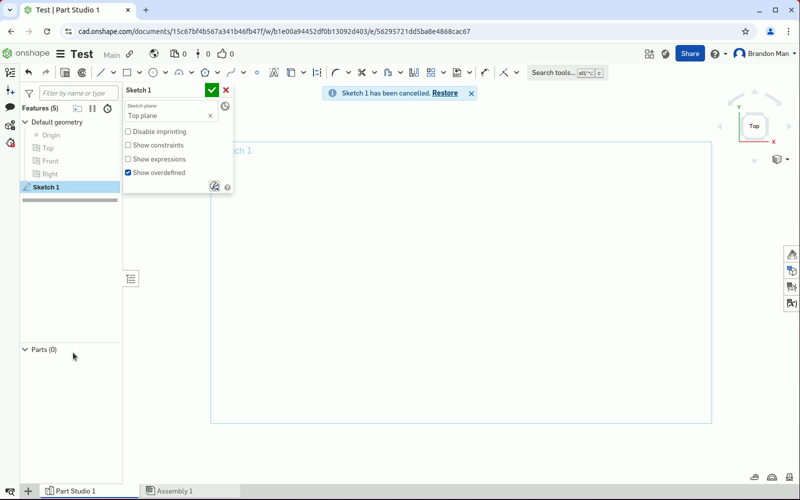
key(y)
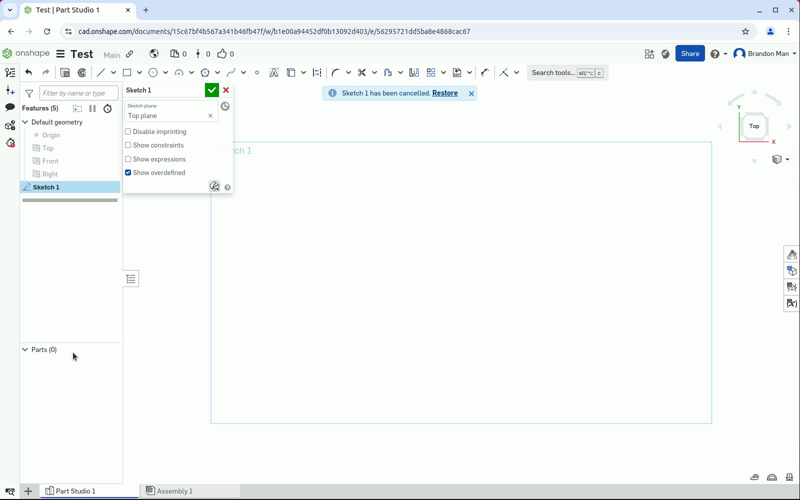
key(c)
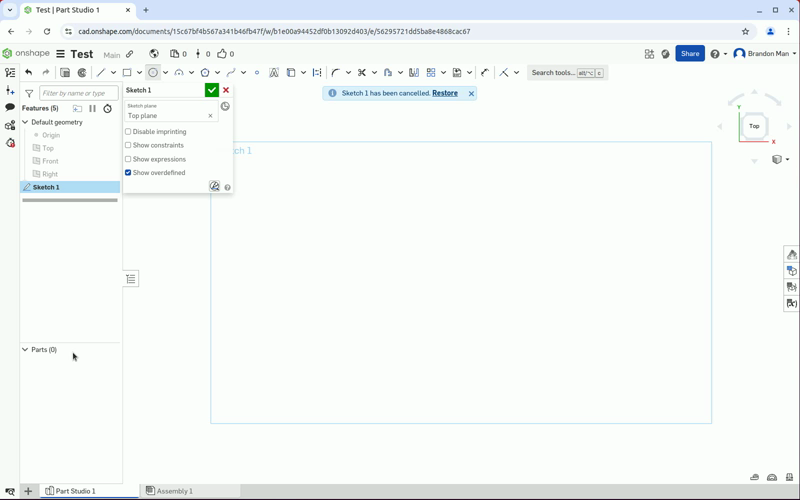
key_down(shift)
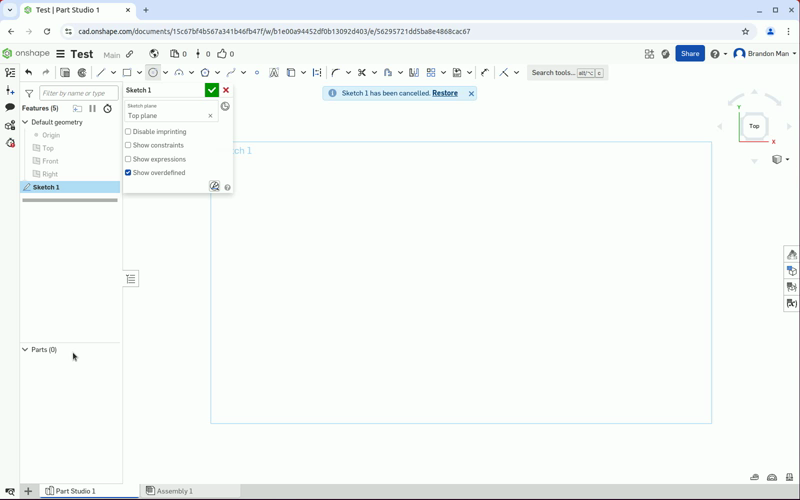
mouse_move(461, 282)
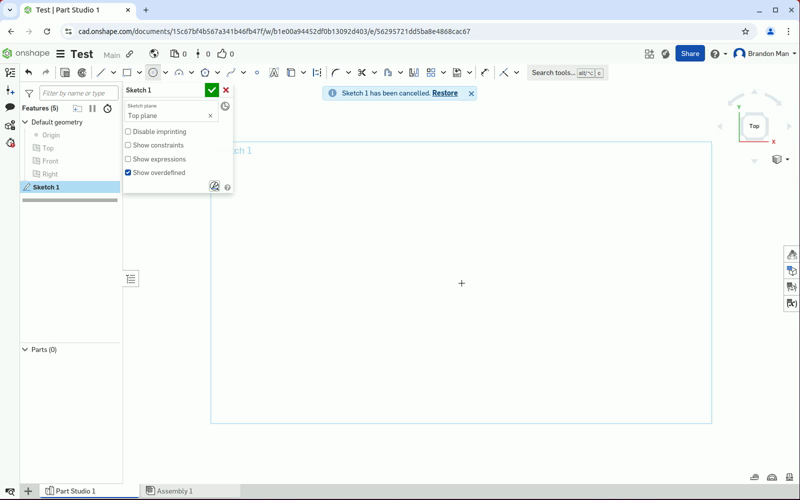
click(461, 282)
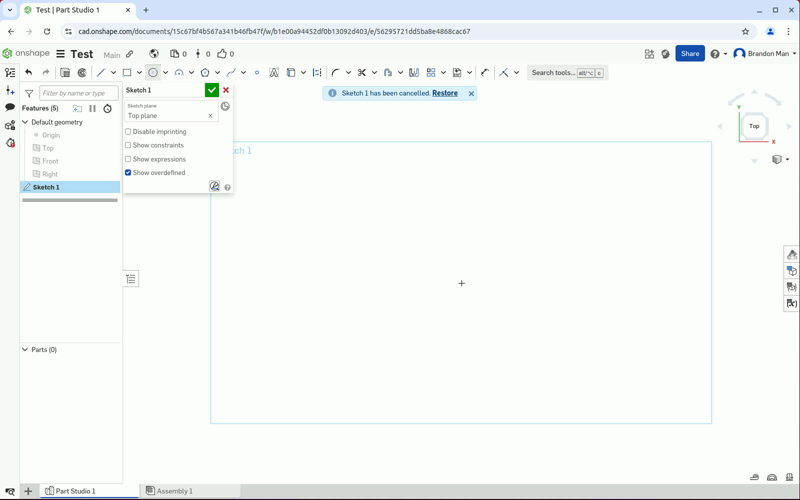
key_up(shift)
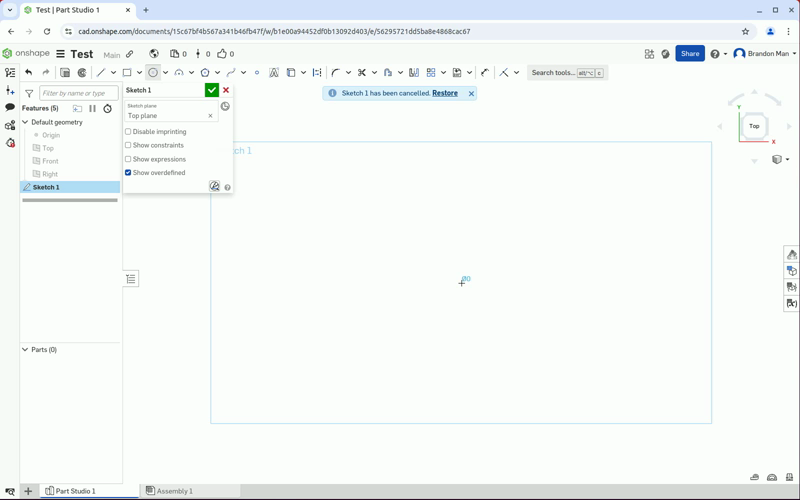
mouse_move(474, 282)
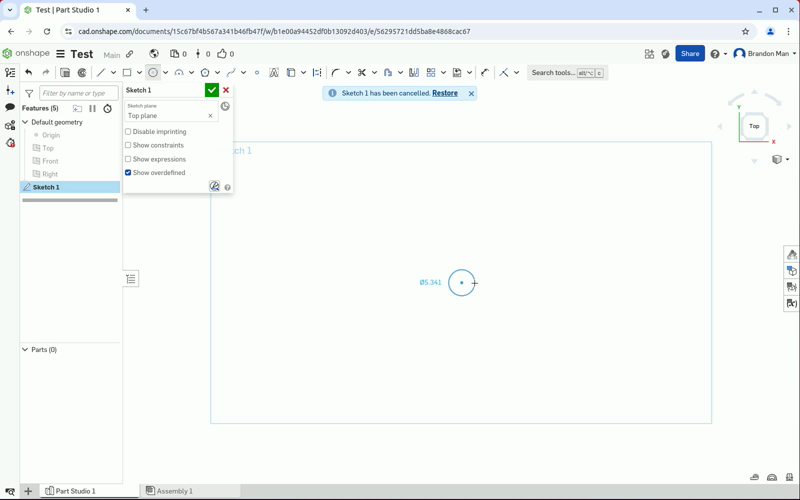
click(474, 282)
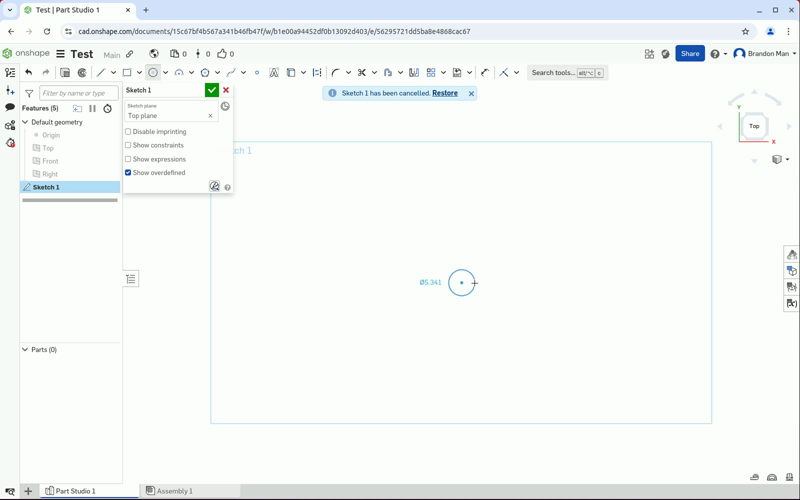
key(esc)
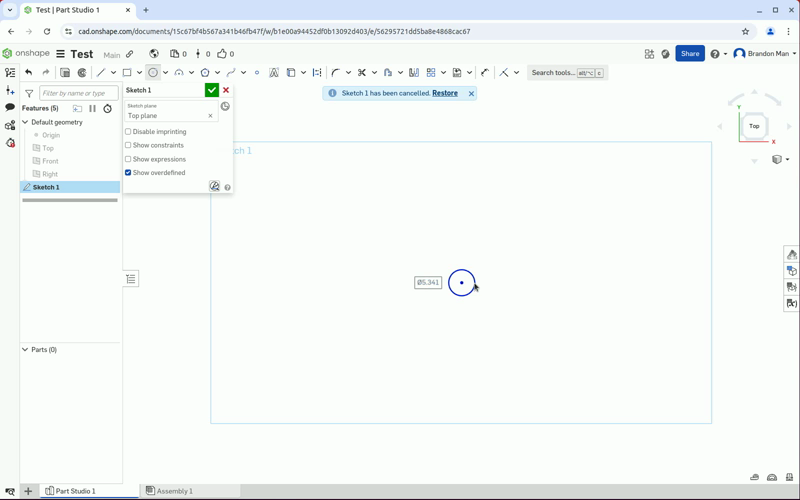
key(c)
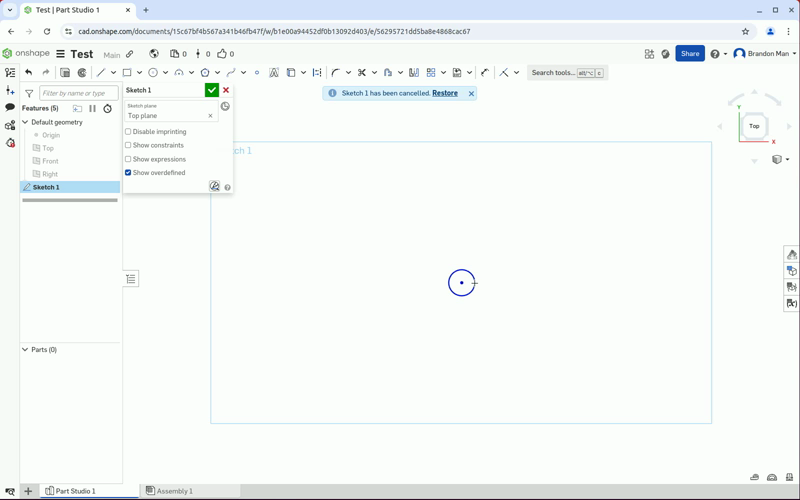
key_down(shift)
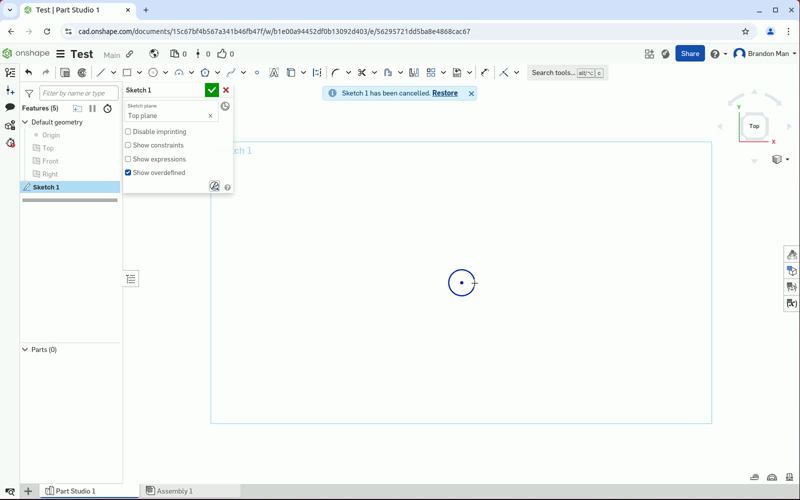
mouse_move(461, 282)
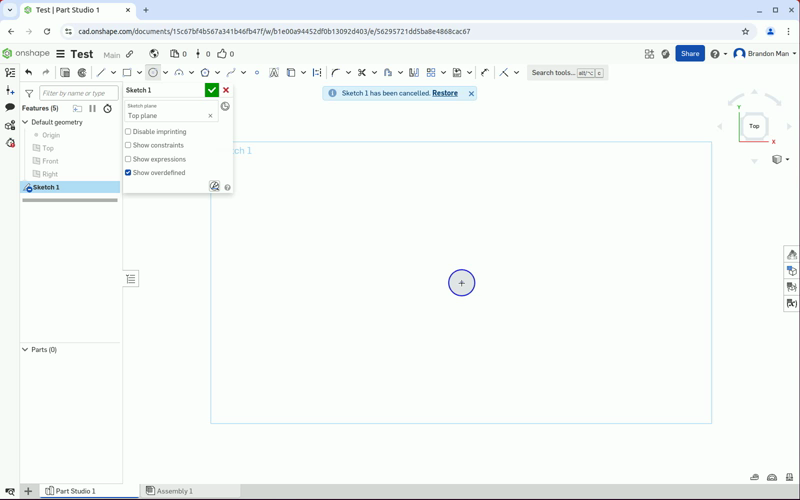
click(461, 282)
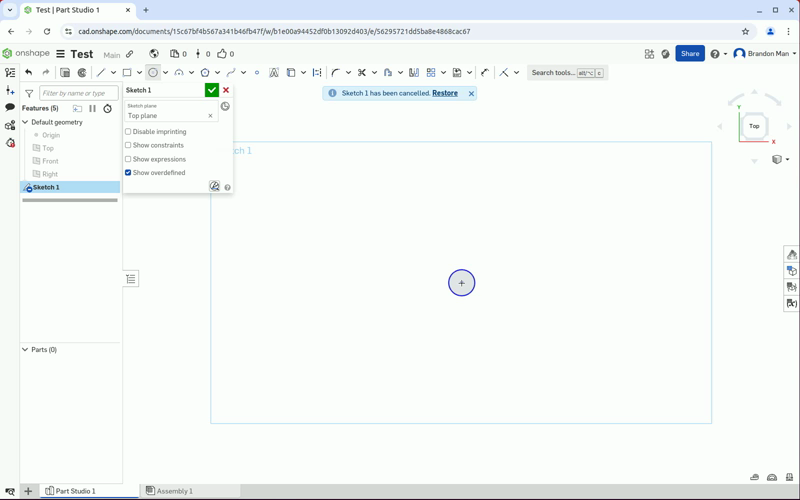
key_up(shift)
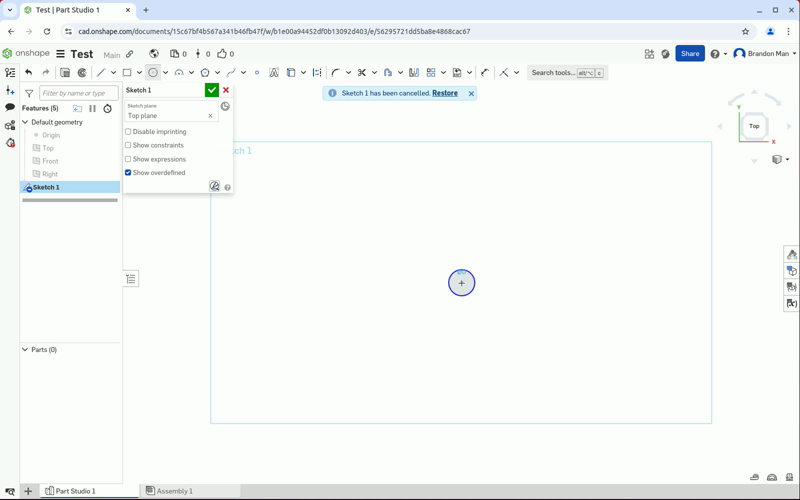
mouse_move(473, 282)
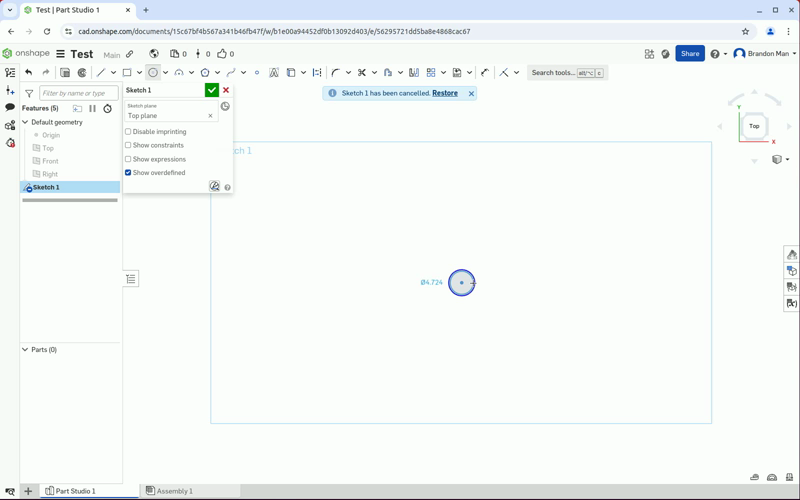
scroll(6)
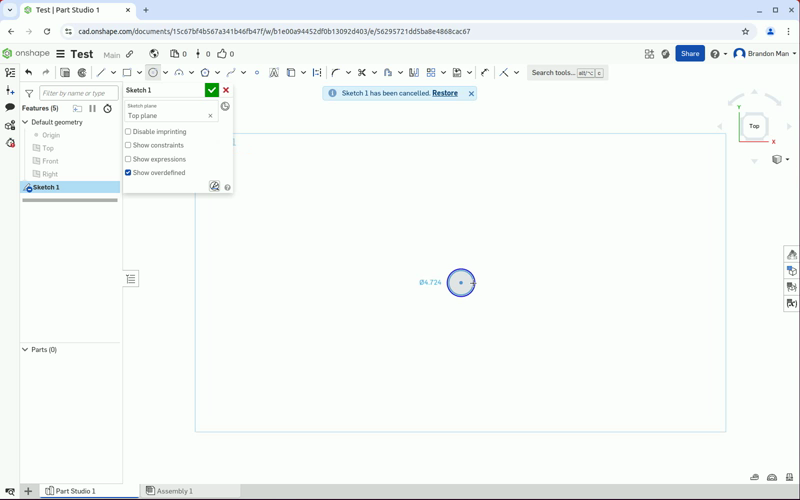
scroll(6)
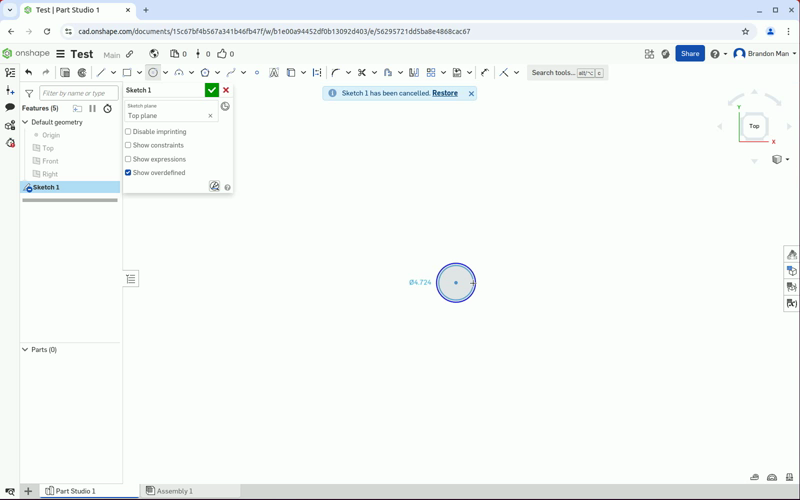
scroll(6)
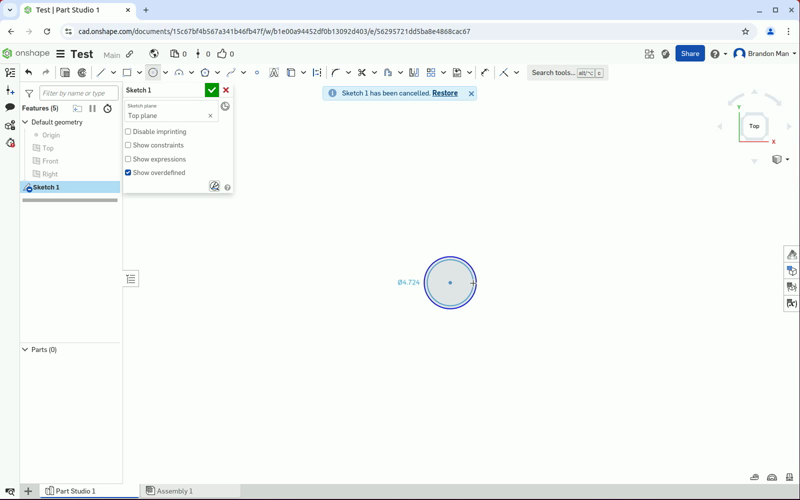
scroll(6)
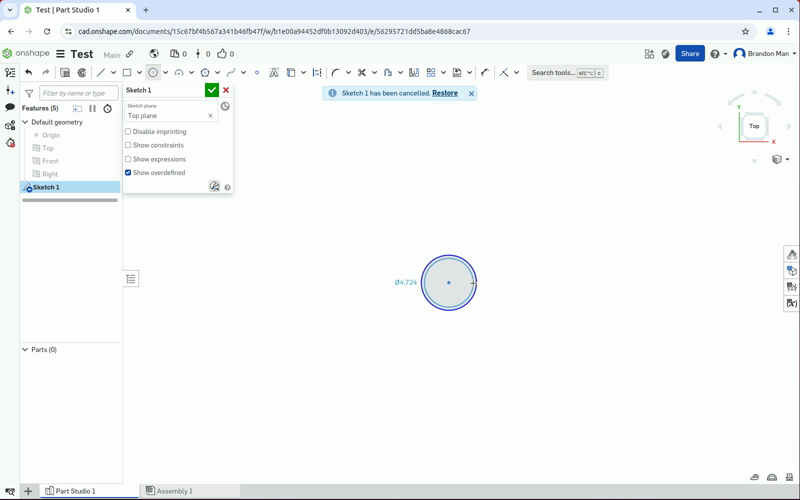
scroll(6)
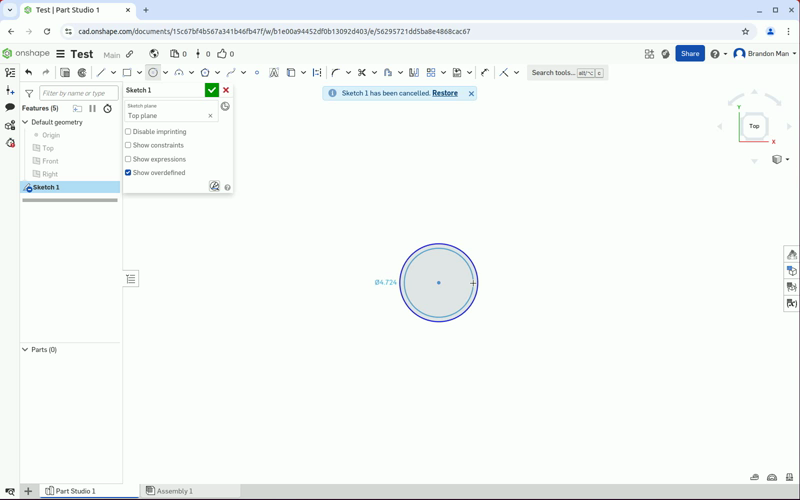
scroll(6)
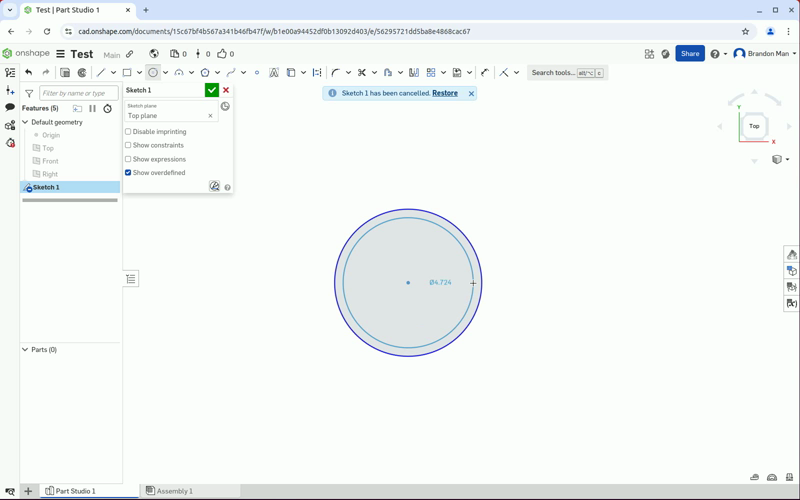
scroll(6)
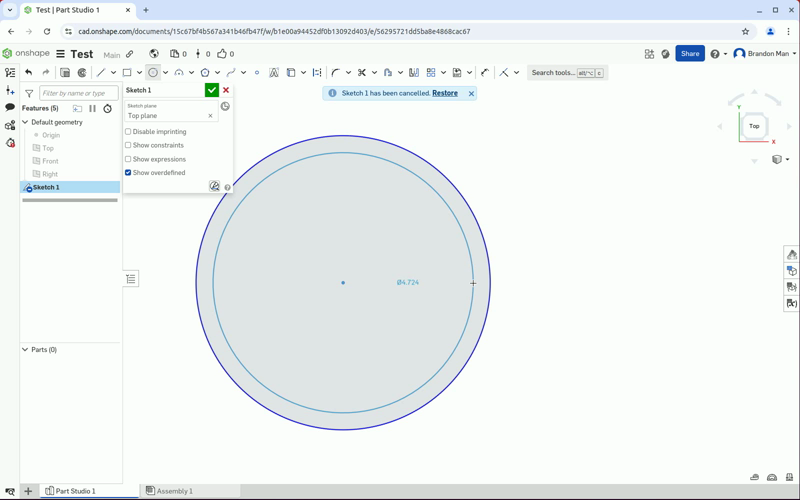
click(473, 282)
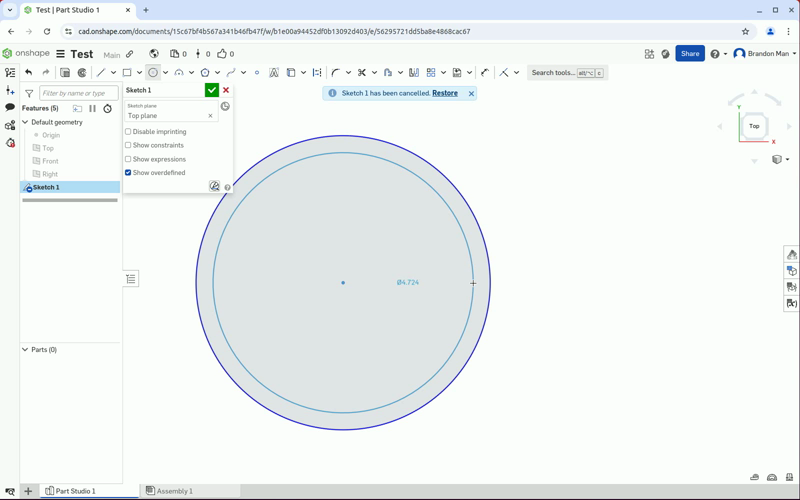
scroll(-6)
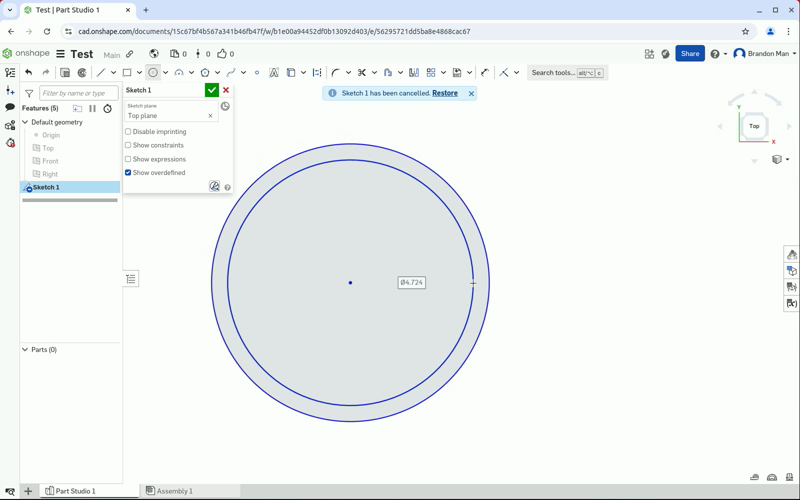
scroll(-6)
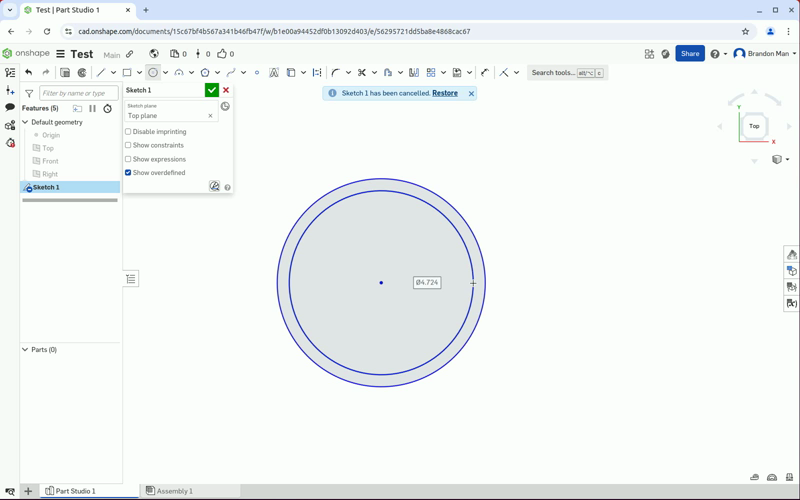
scroll(-6)
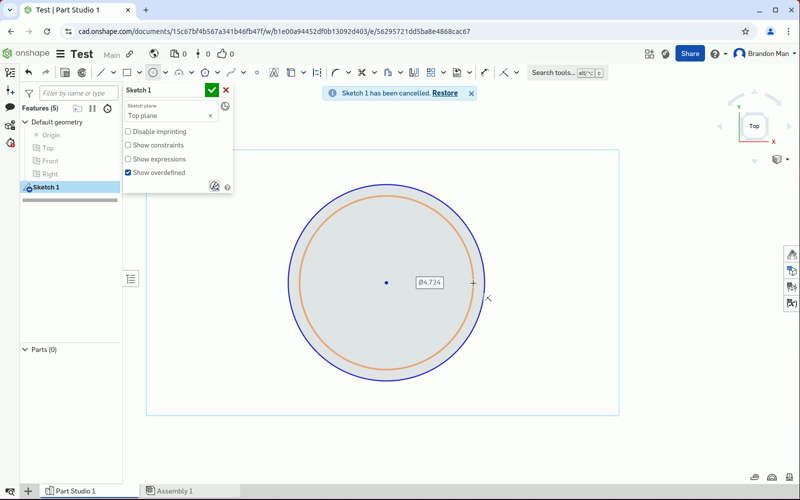
scroll(-6)
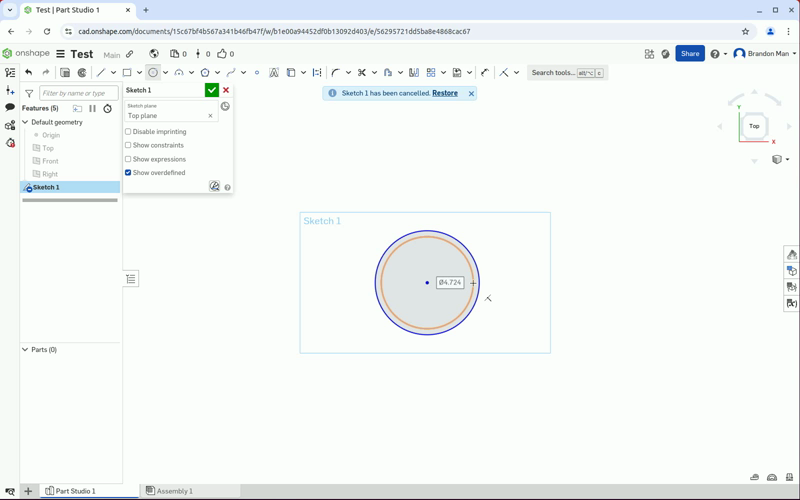
scroll(-6)
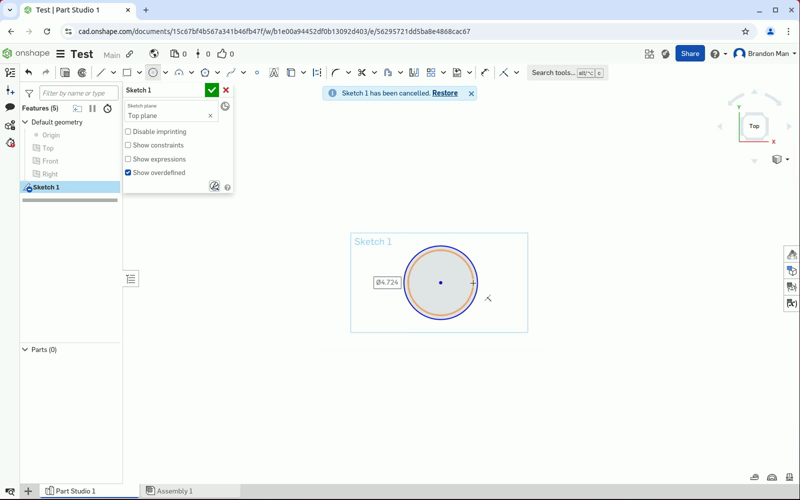
scroll(-6)
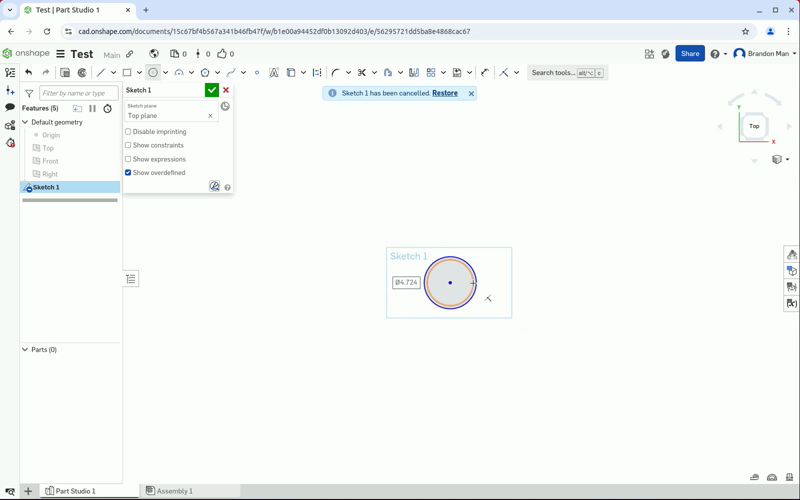
scroll(-6)
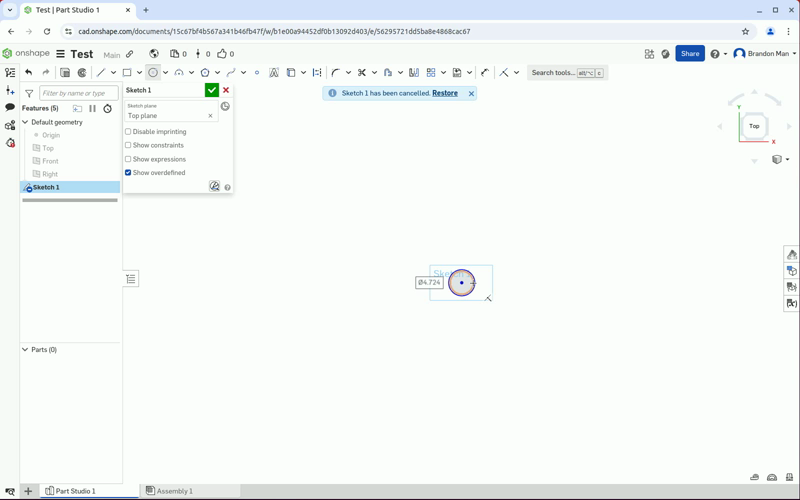
key(esc)
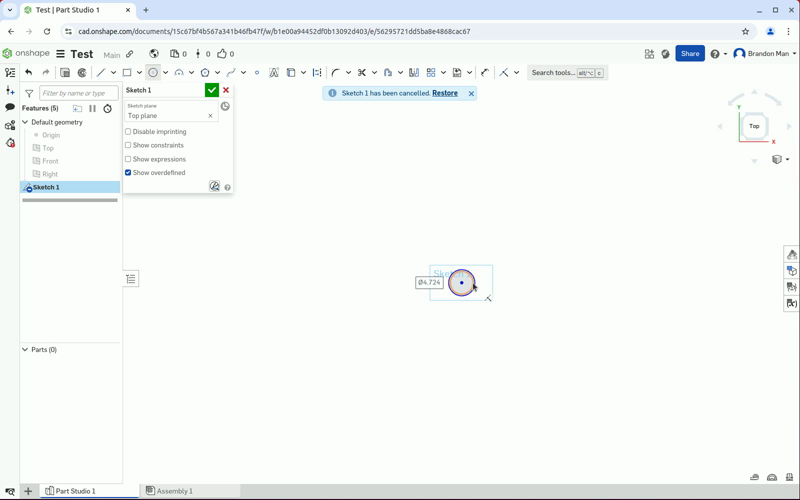
mouse_move(474, 280)
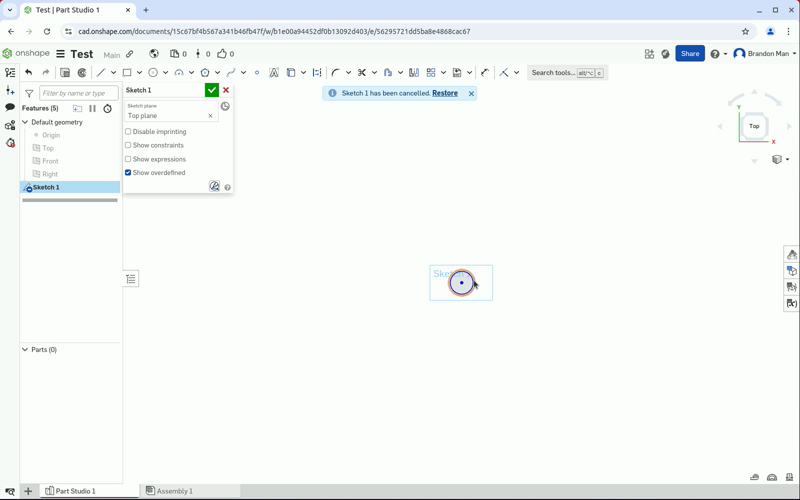
scroll(6)
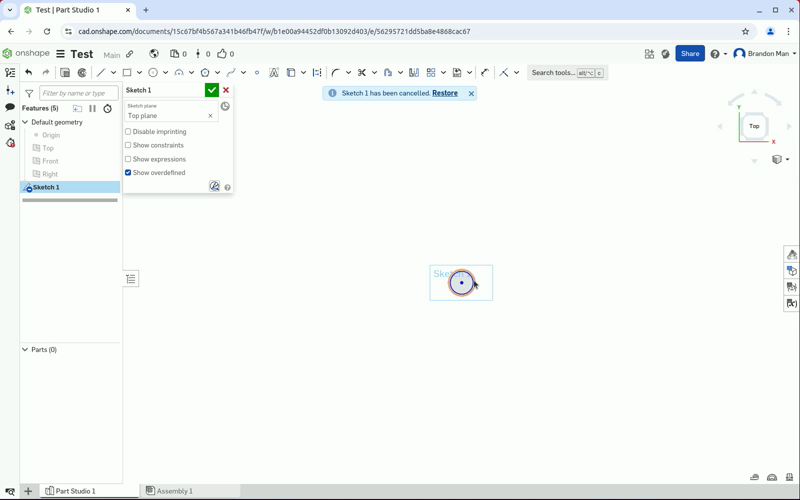
scroll(6)
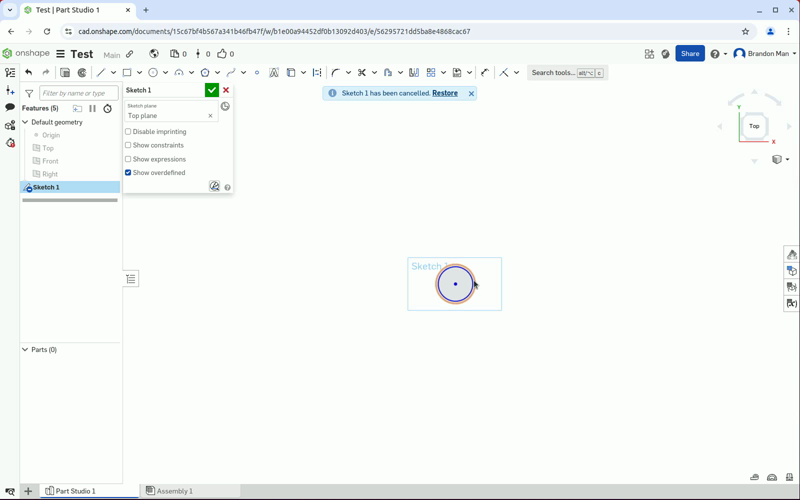
scroll(6)
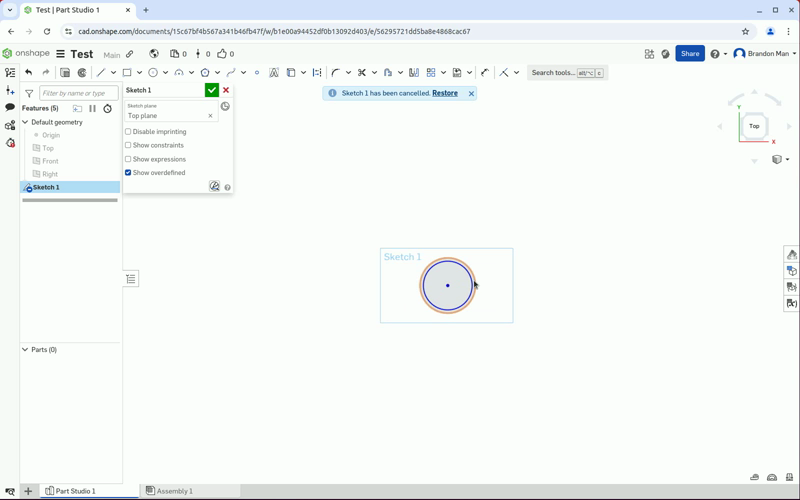
scroll(6)
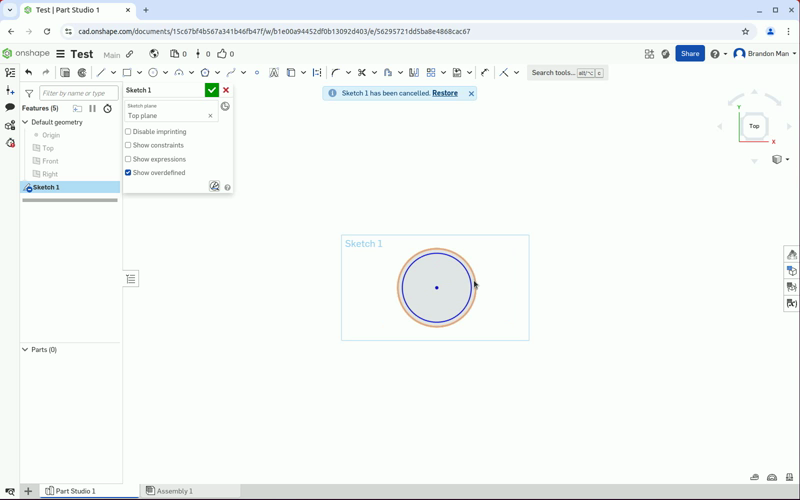
scroll(6)
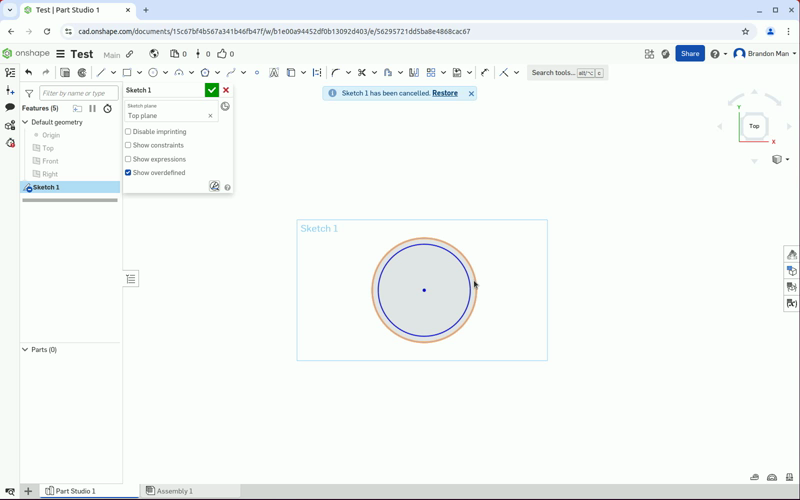
scroll(6)
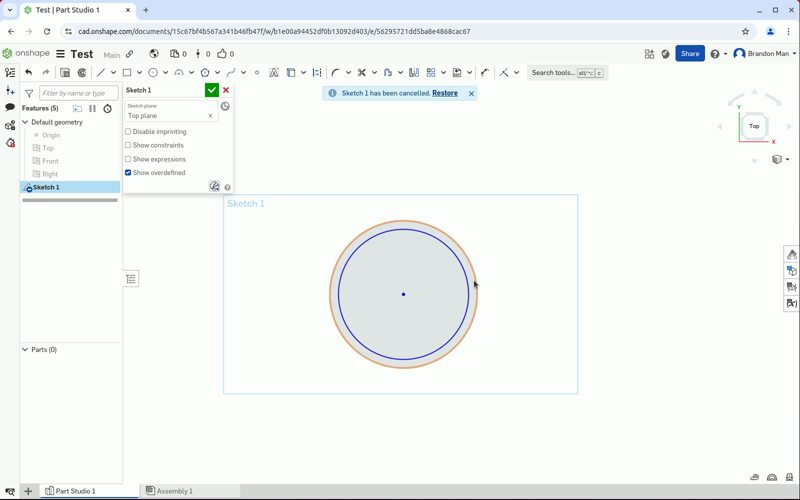
scroll(6)
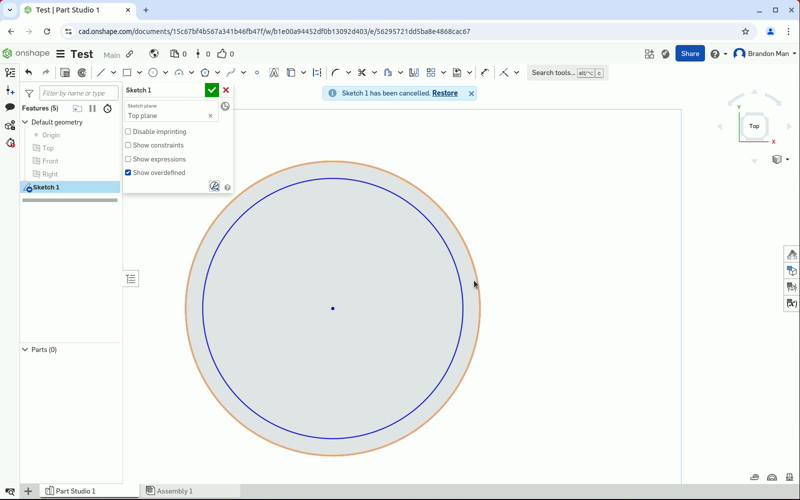
click(474, 280)
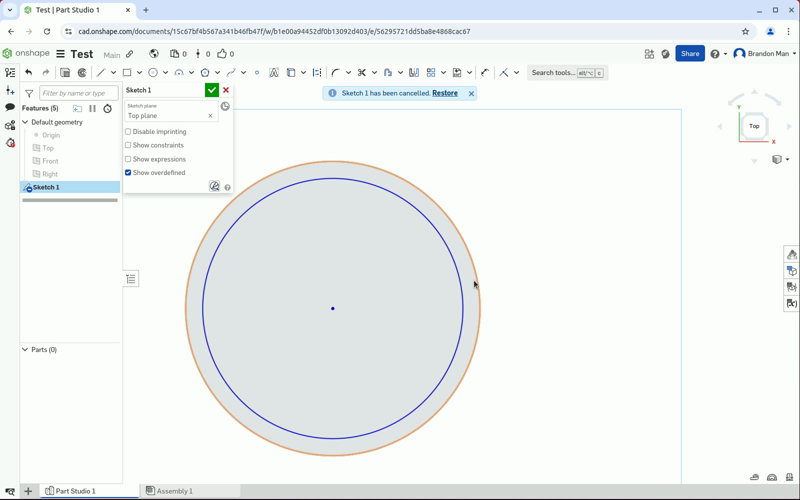
scroll(-6)
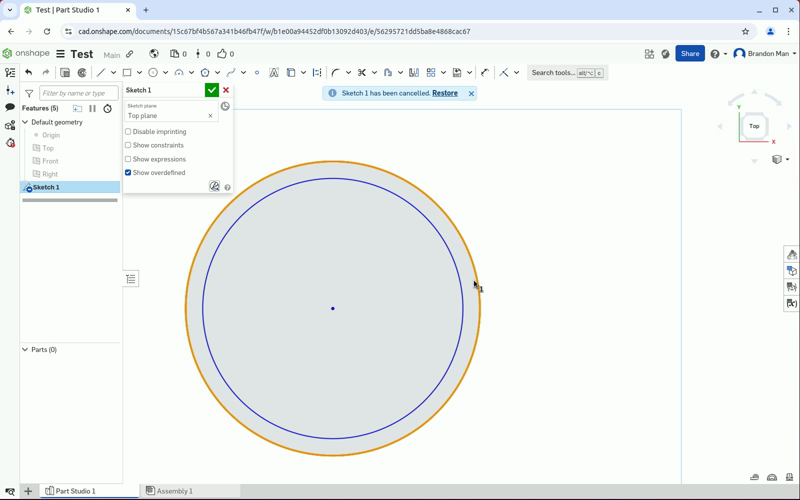
scroll(-6)
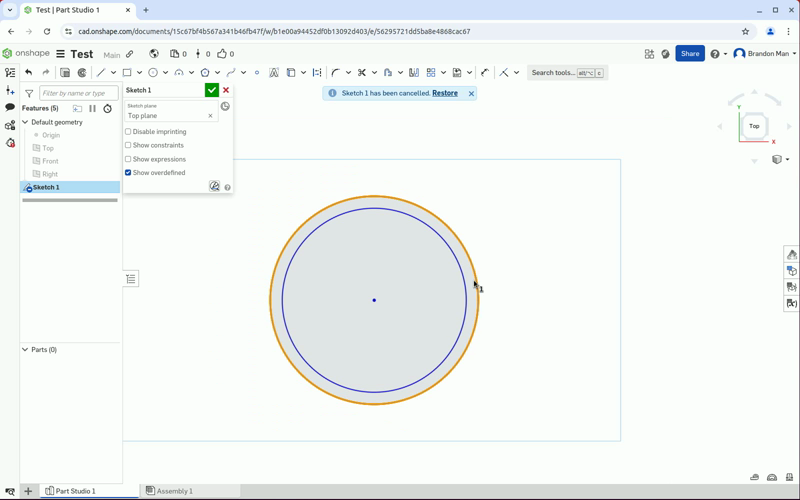
scroll(-6)
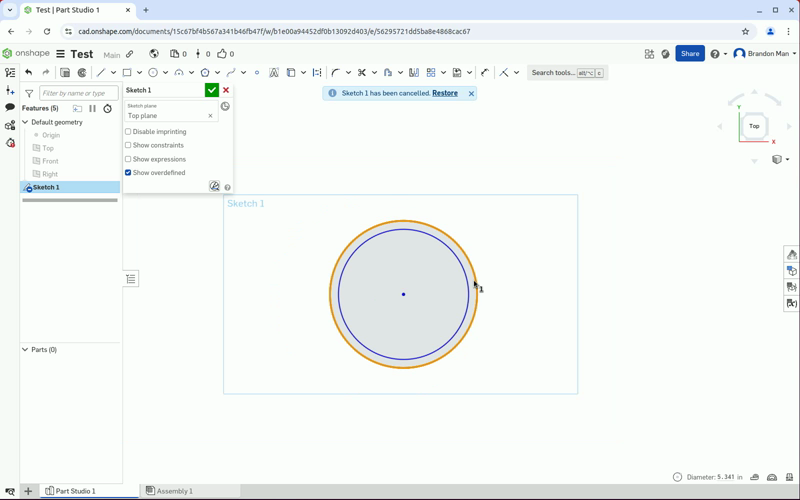
scroll(-6)
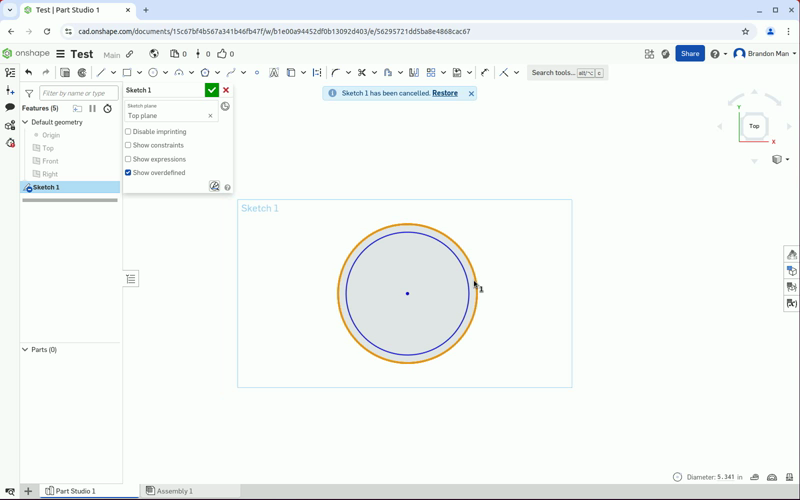
scroll(-6)
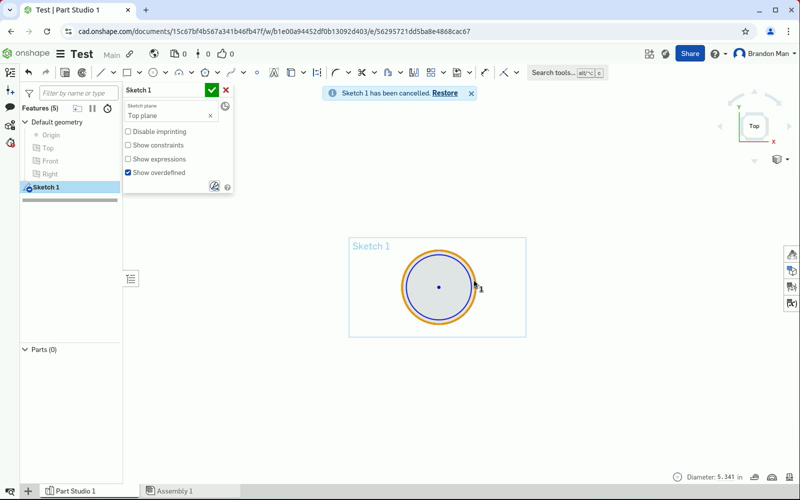
scroll(-6)
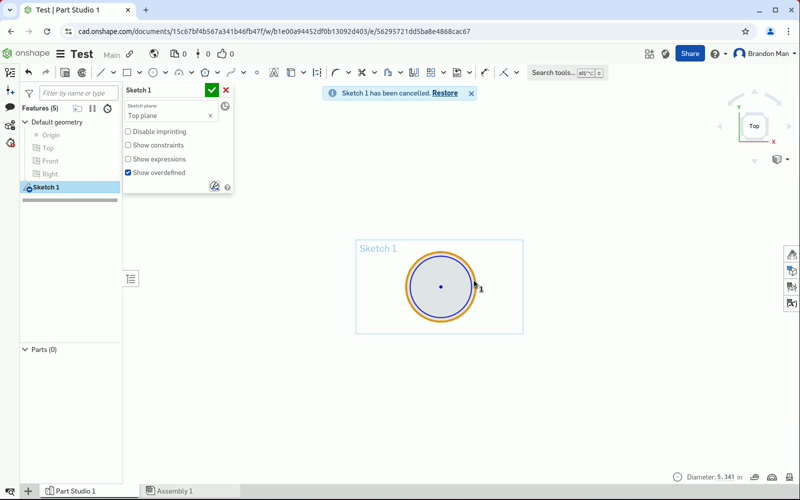
scroll(-6)
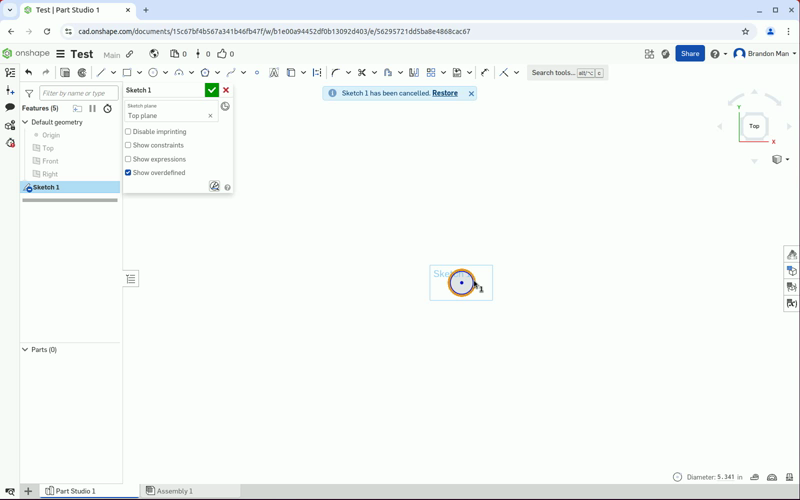
mouse_move(73, 352)
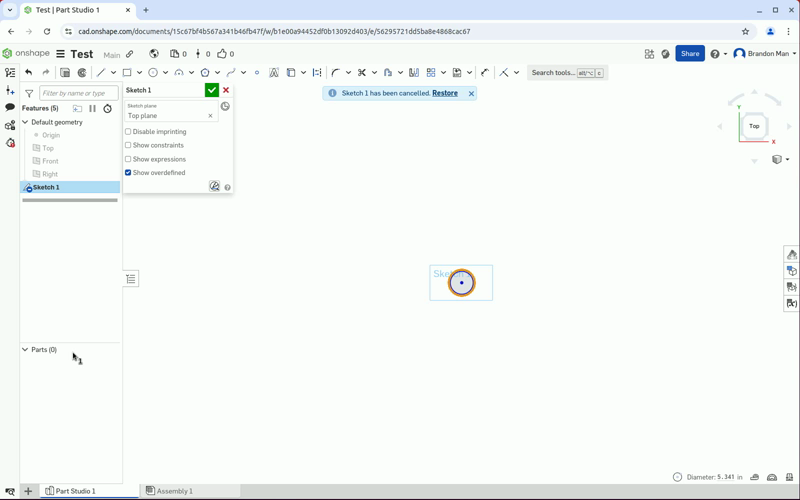
key(shift+y)
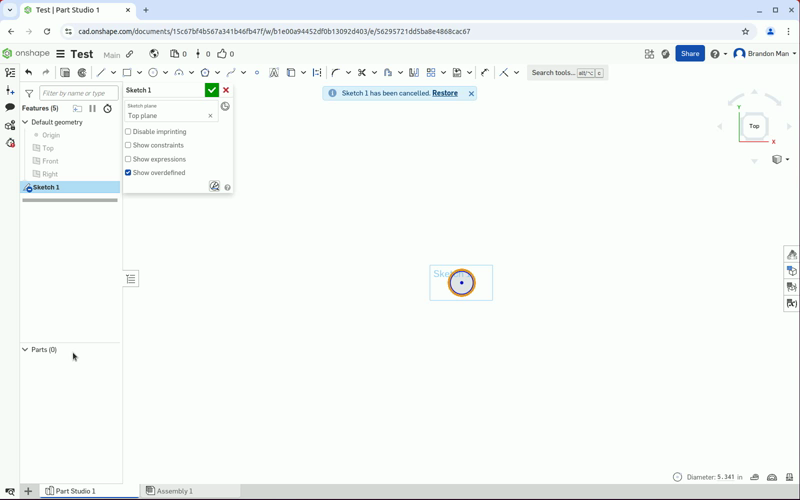
key(shift+e)
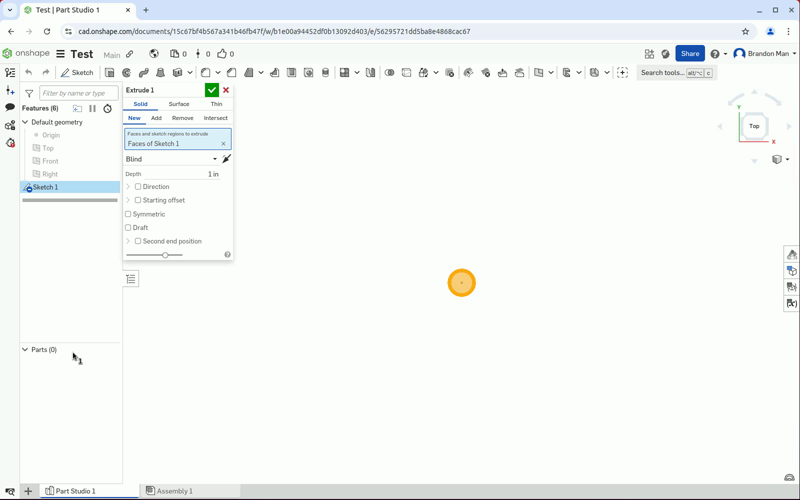
mouse_move(143, 106)
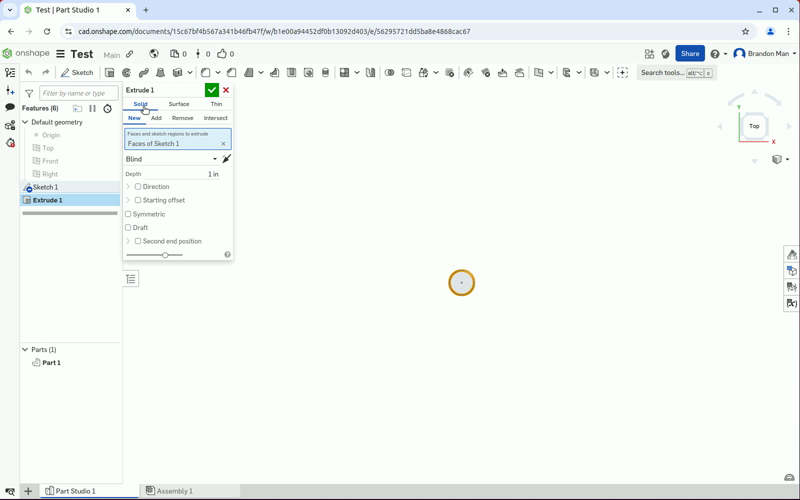
click(143, 106)
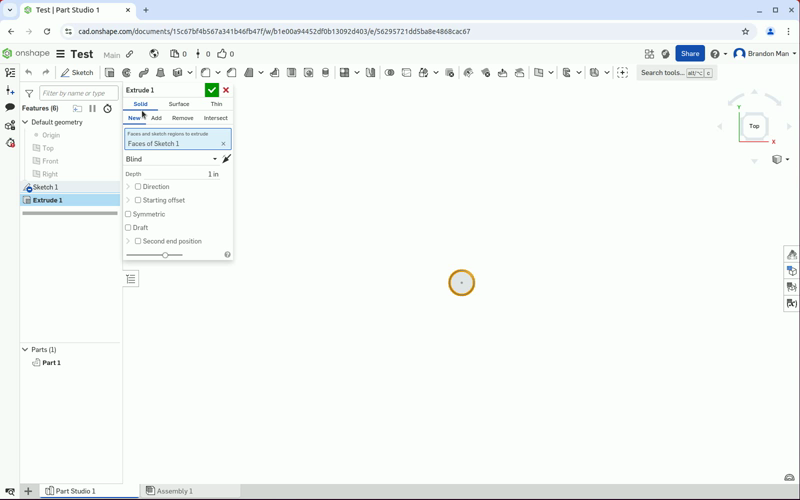
mouse_move(137, 120)
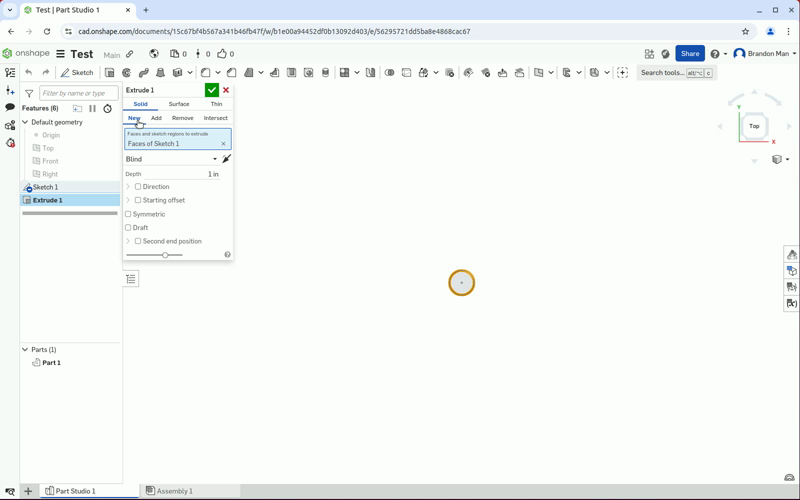
click(137, 120)
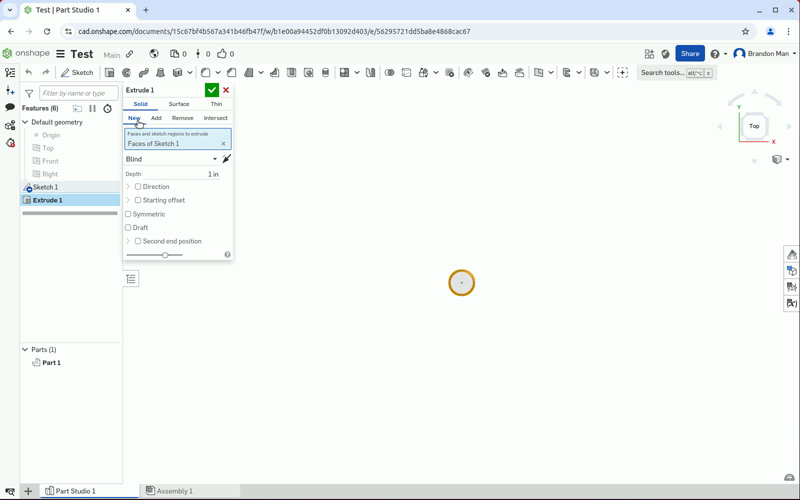
key(tab, 4)
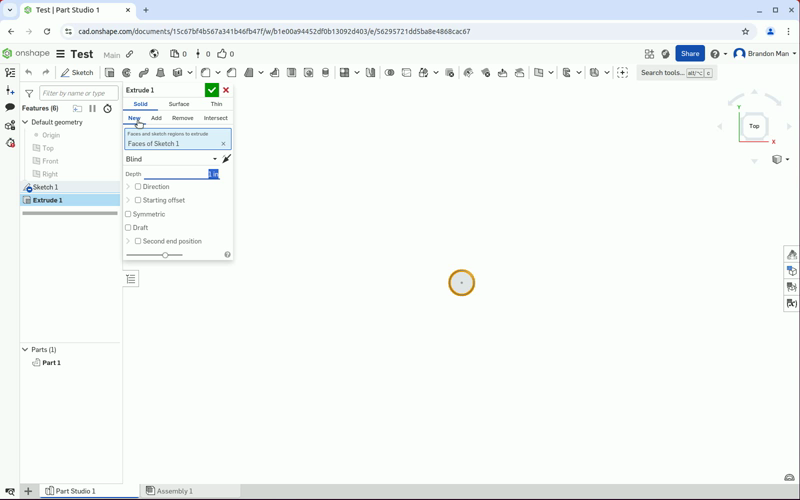
text(-7.221)
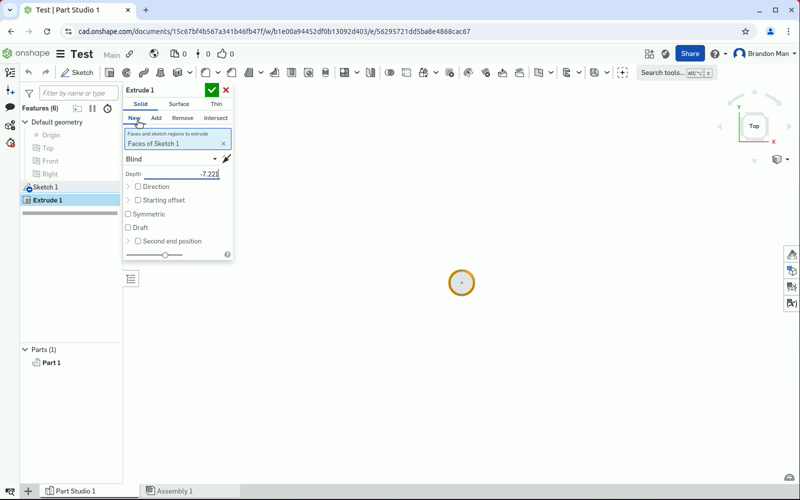
key(enter)
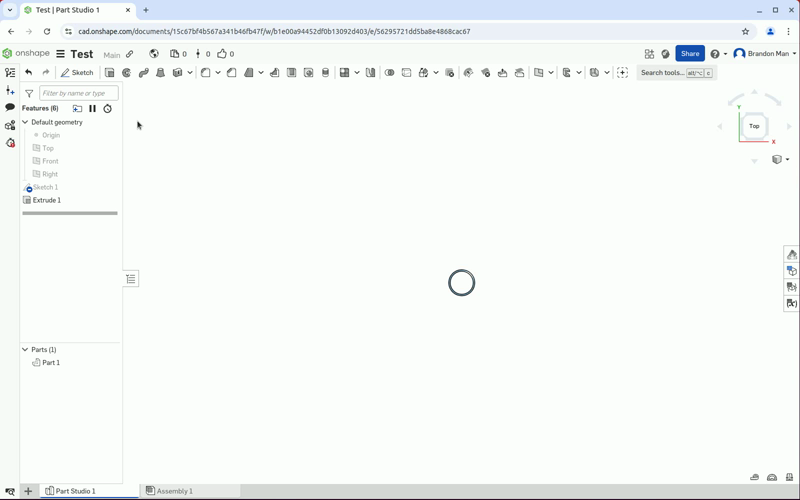
key(shift+h)
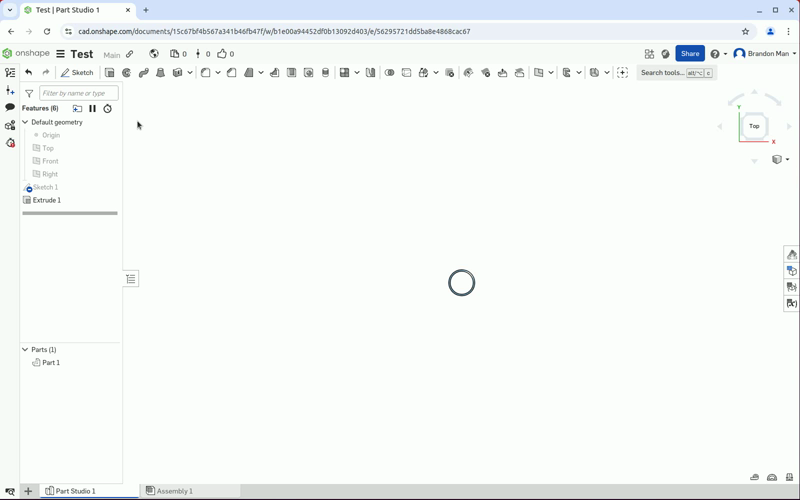
key(shift+h)
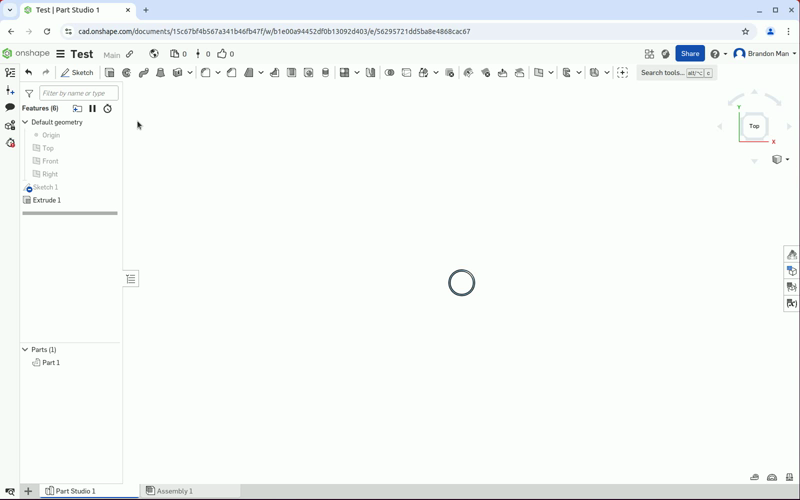
mouse_move(73, 189)
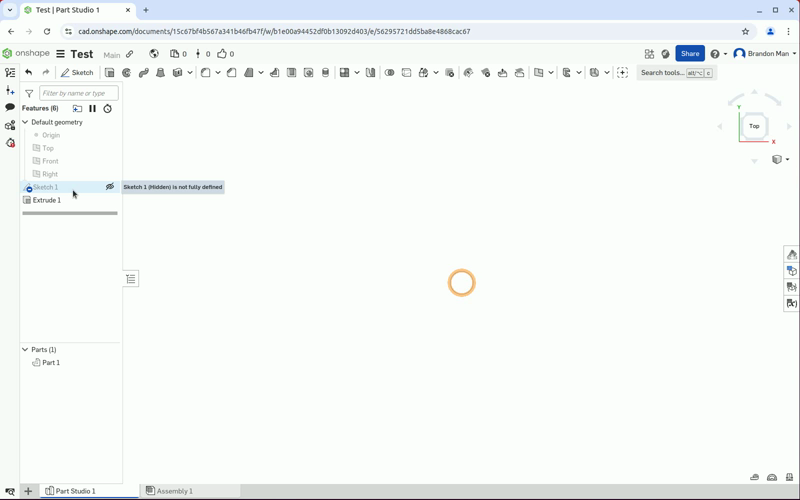
click(73, 189)
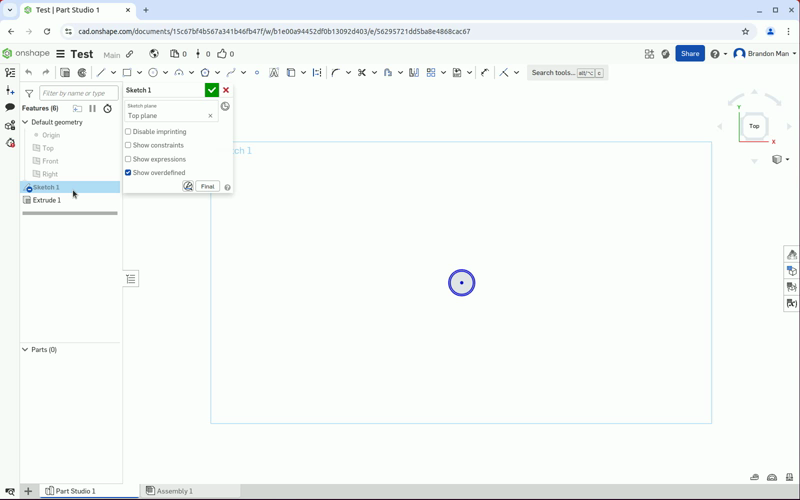
mouse_move(229, 92)
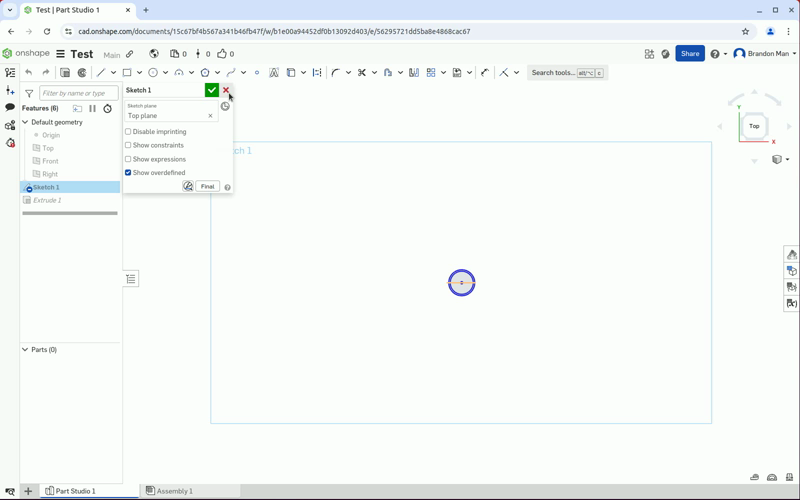
click(229, 92)
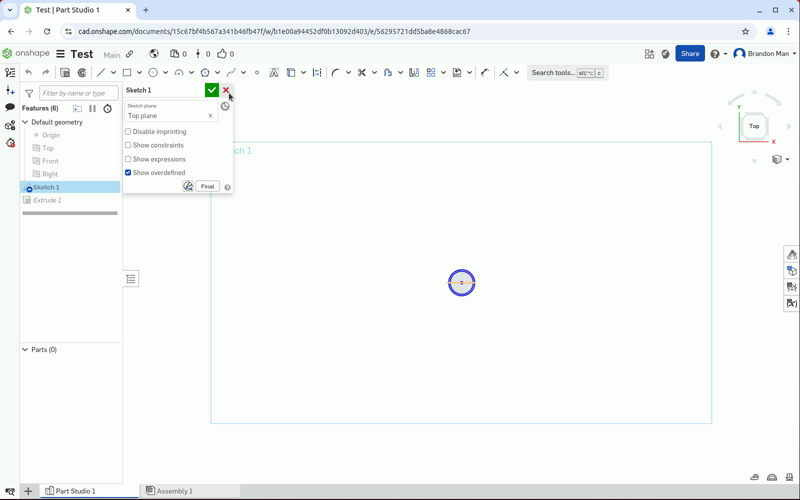
key(shift+s)
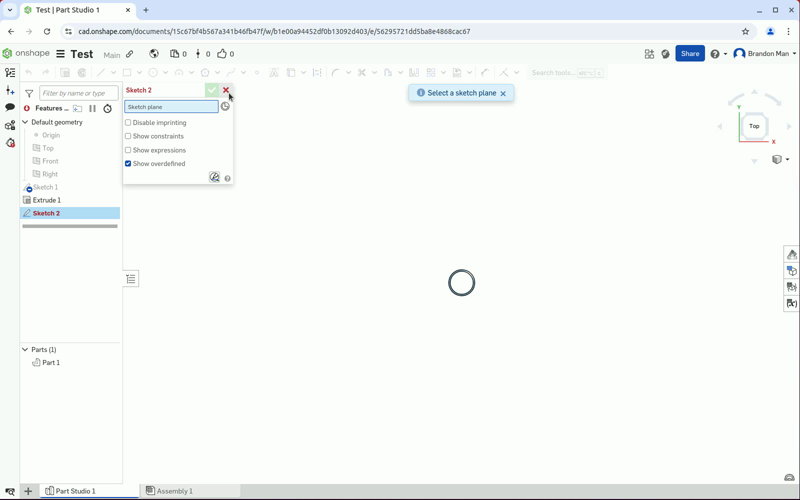
mouse_move(73, 150)
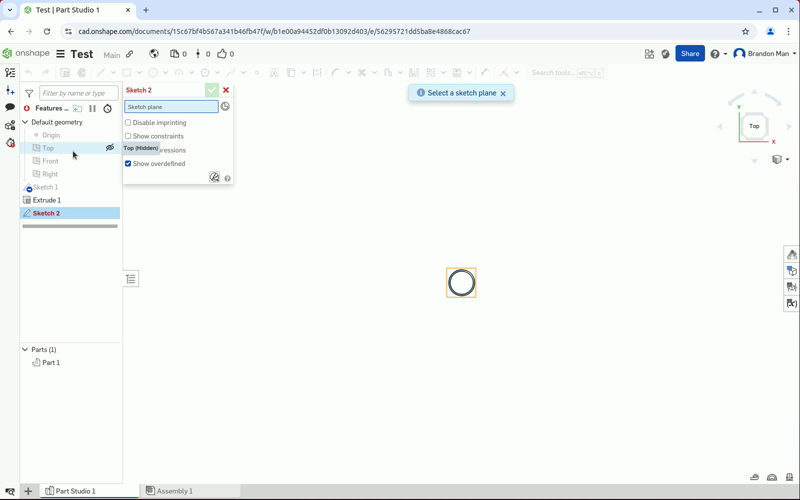
click(73, 150)
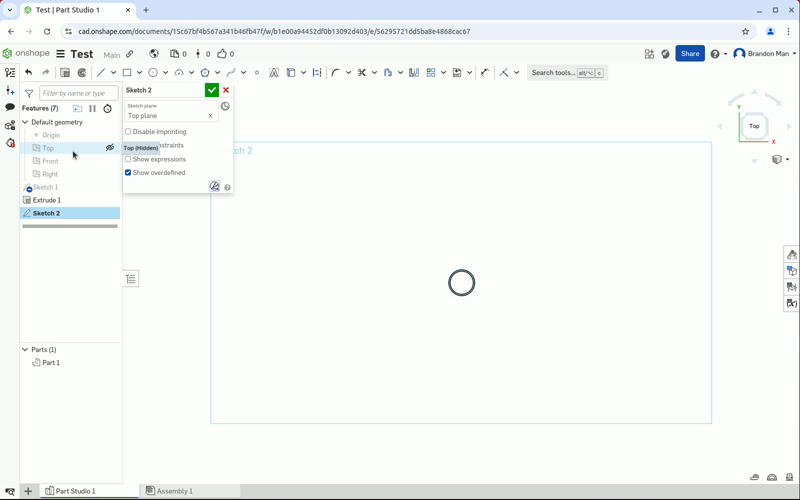
mouse_move(73, 352)
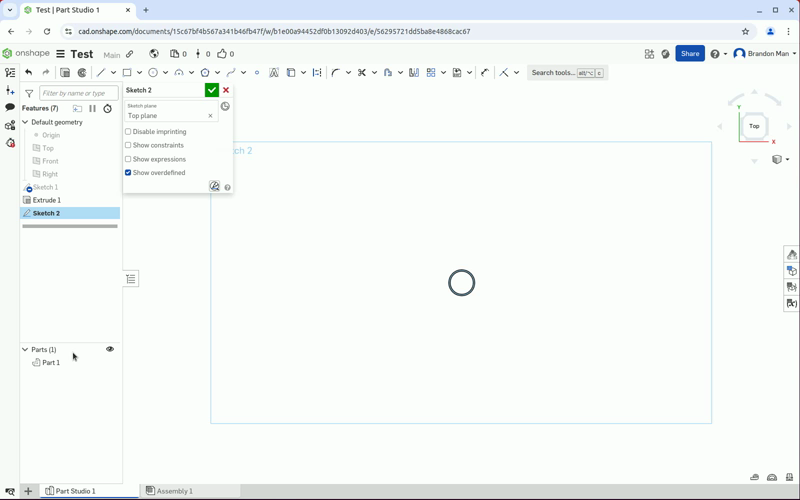
key(y)
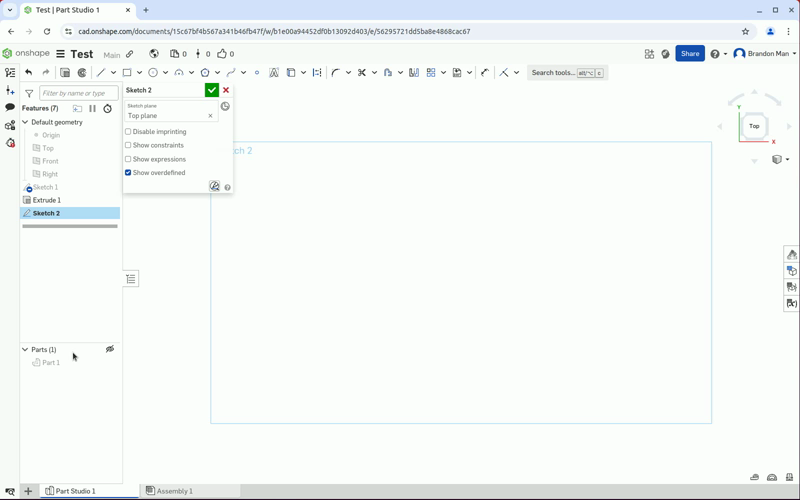
key(c)
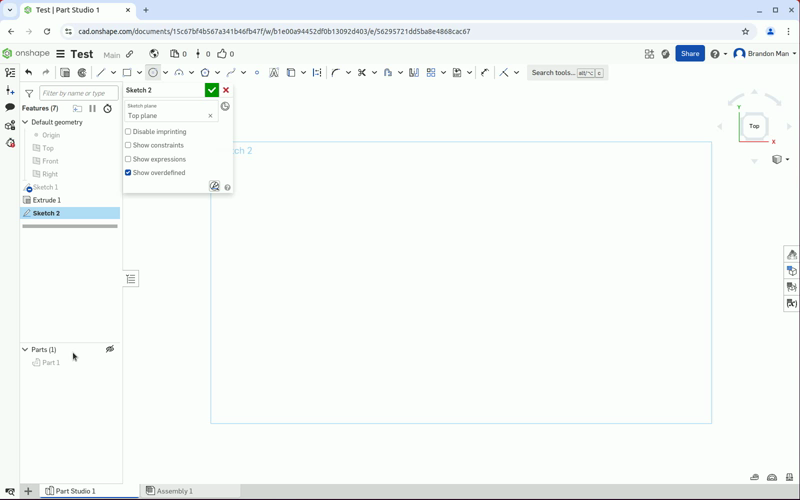
key_down(shift)
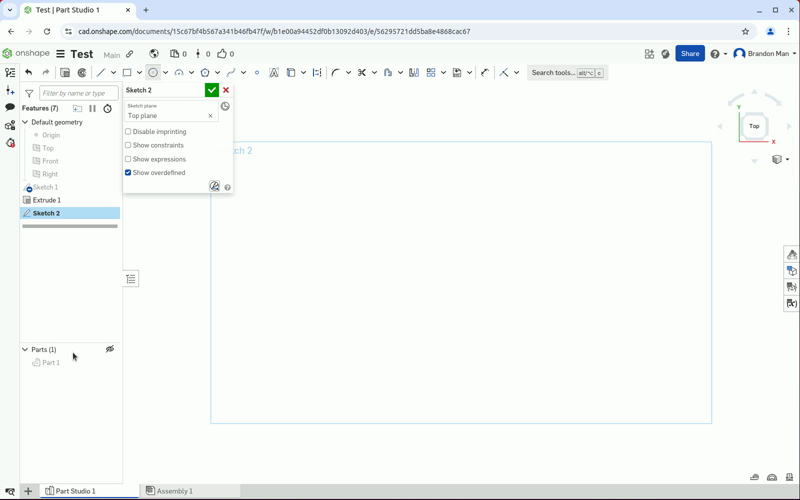
mouse_move(461, 282)
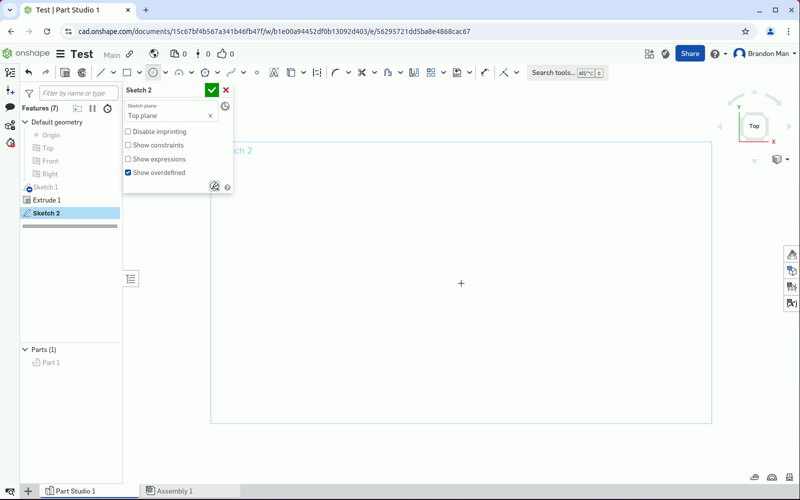
click(461, 282)
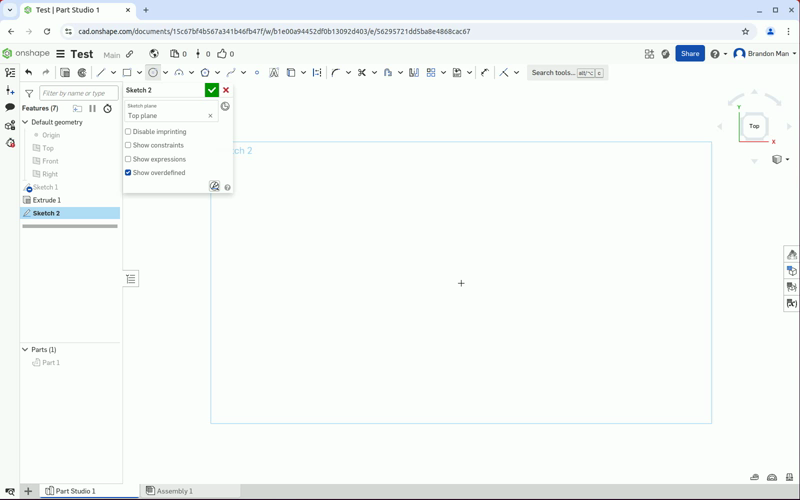
key_up(shift)
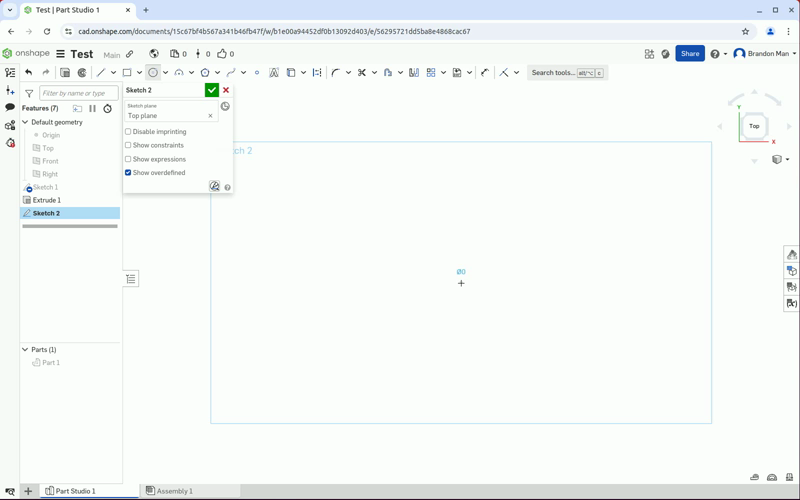
mouse_move(472, 282)
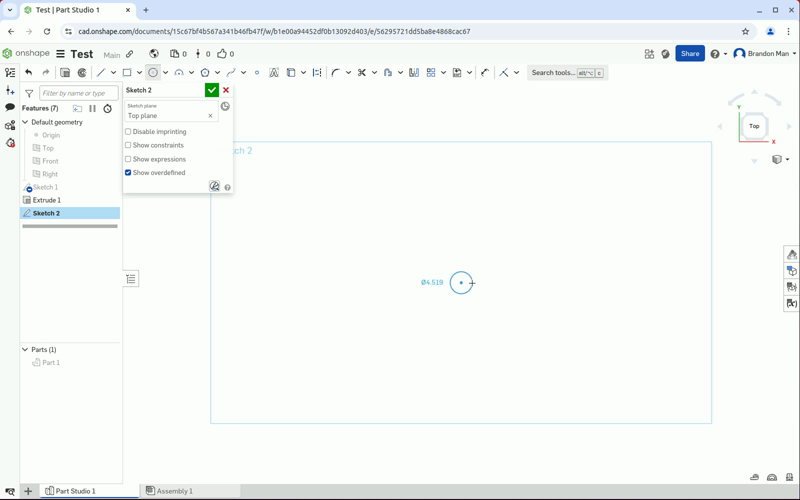
click(472, 282)
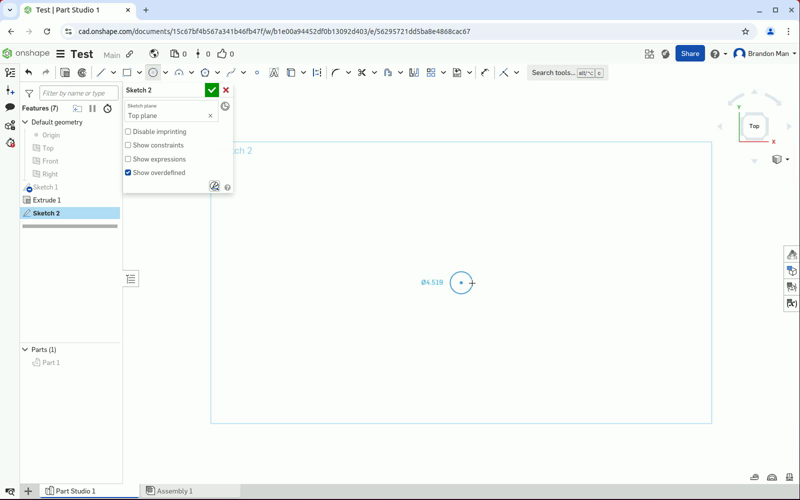
key(esc)
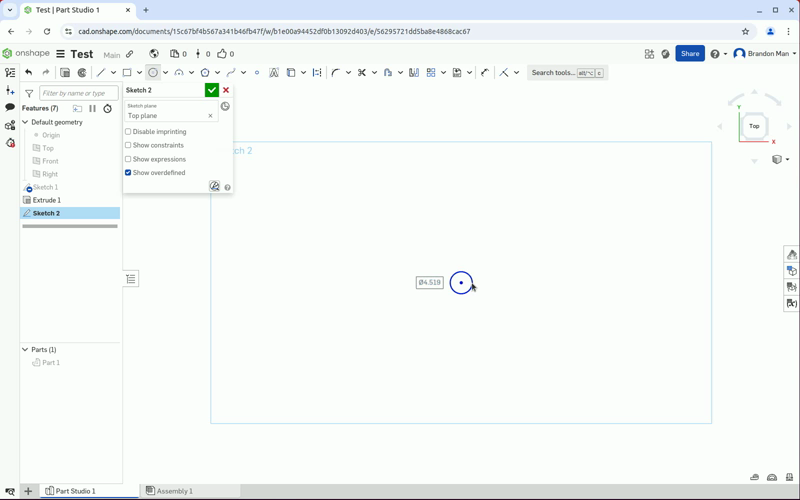
key(c)
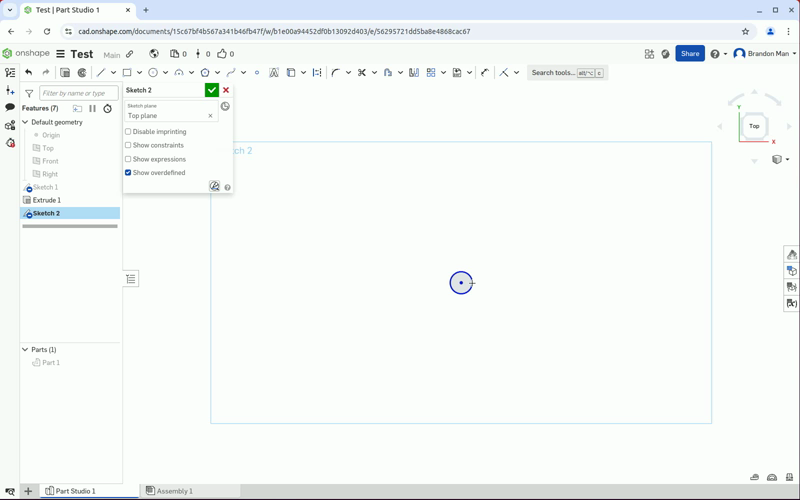
key_down(shift)
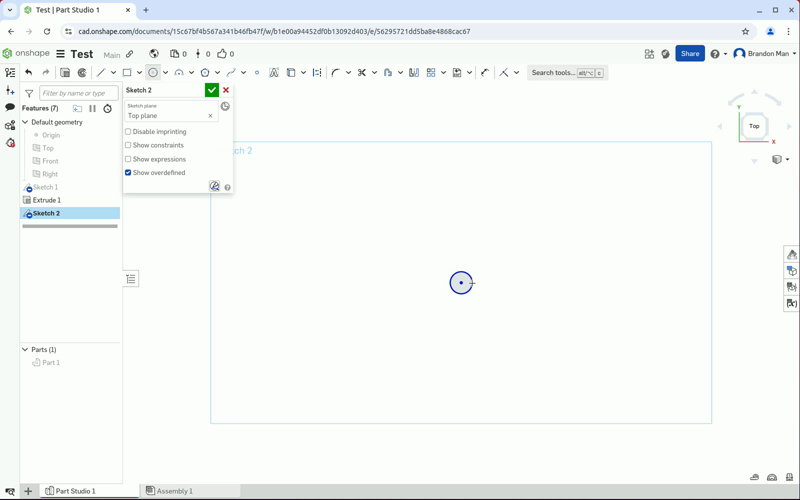
mouse_move(461, 282)
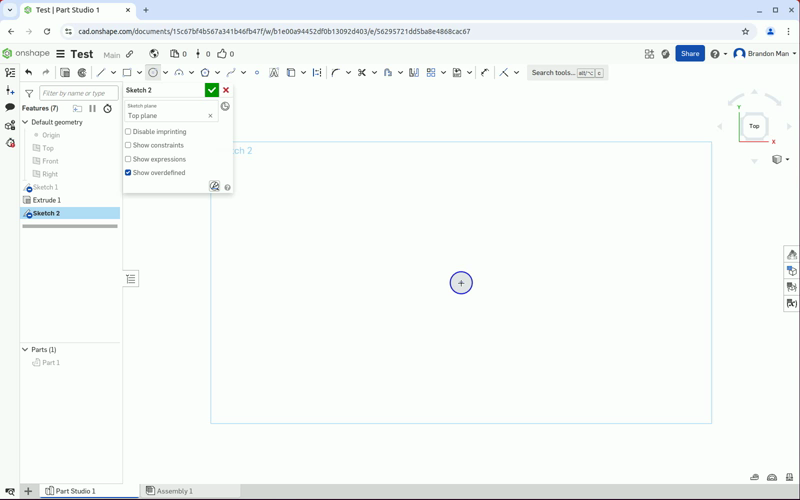
click(461, 282)
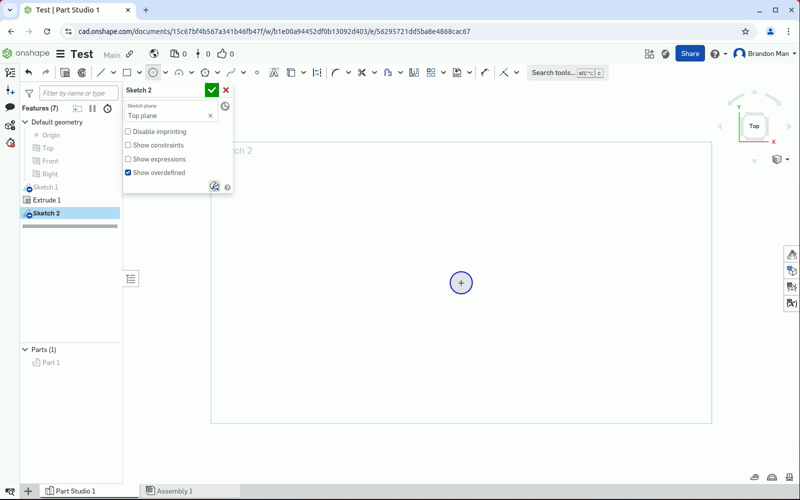
key_up(shift)
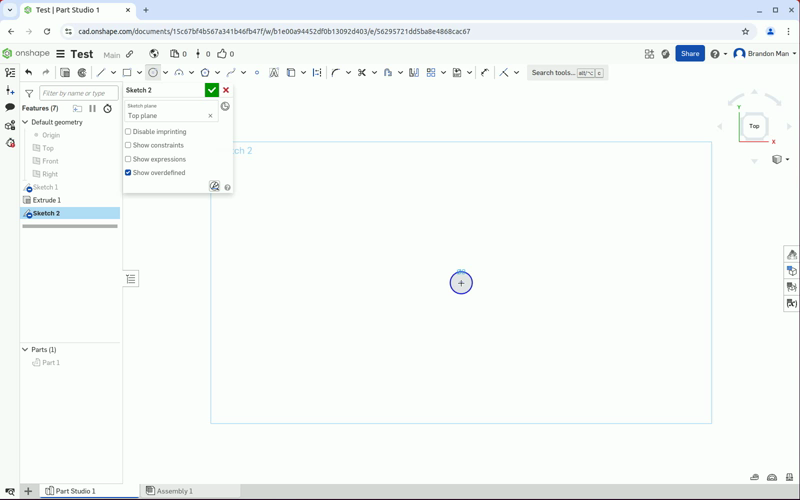
mouse_move(470, 282)
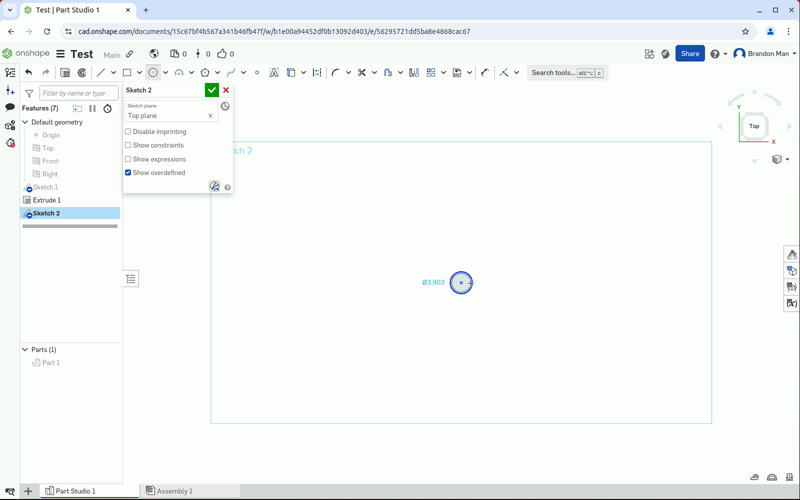
scroll(6)
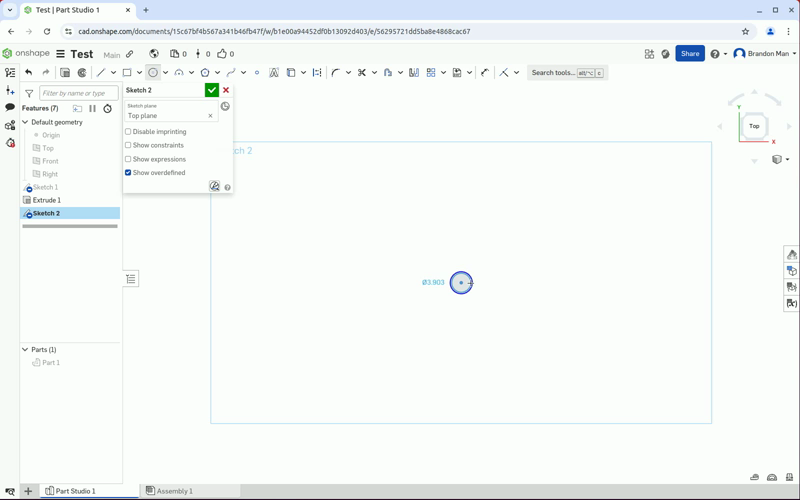
scroll(6)
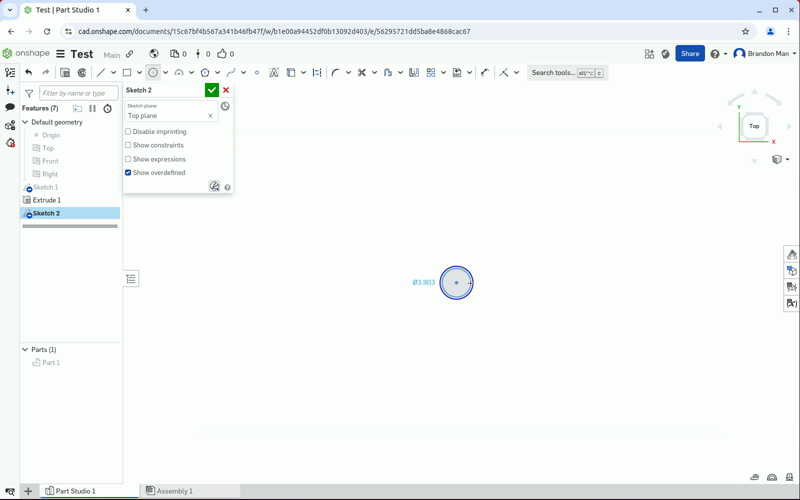
scroll(6)
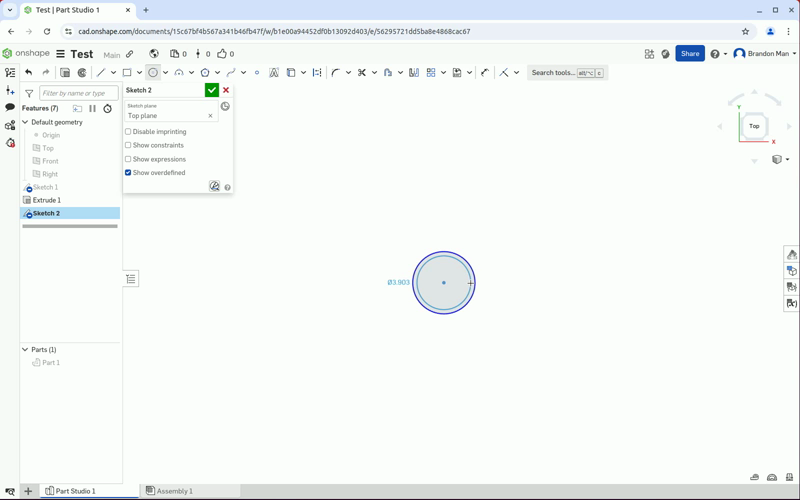
scroll(6)
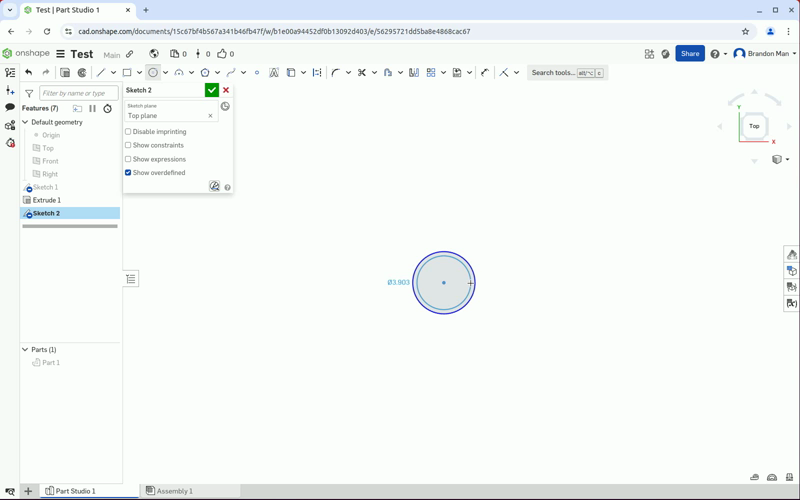
scroll(6)
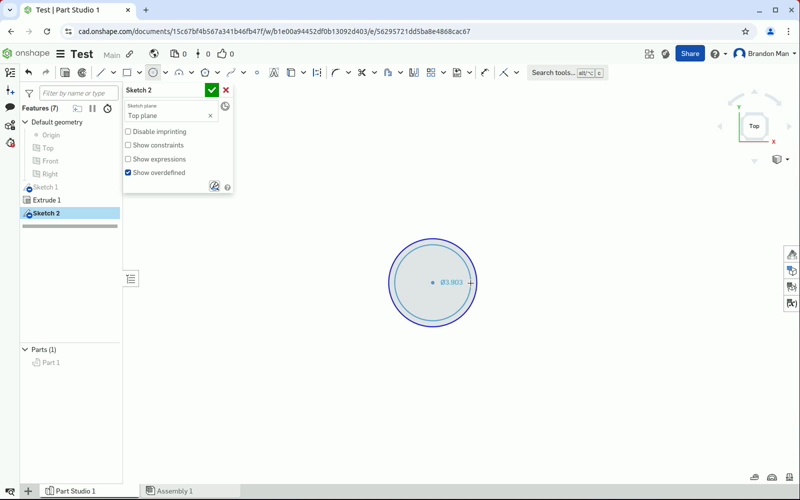
scroll(6)
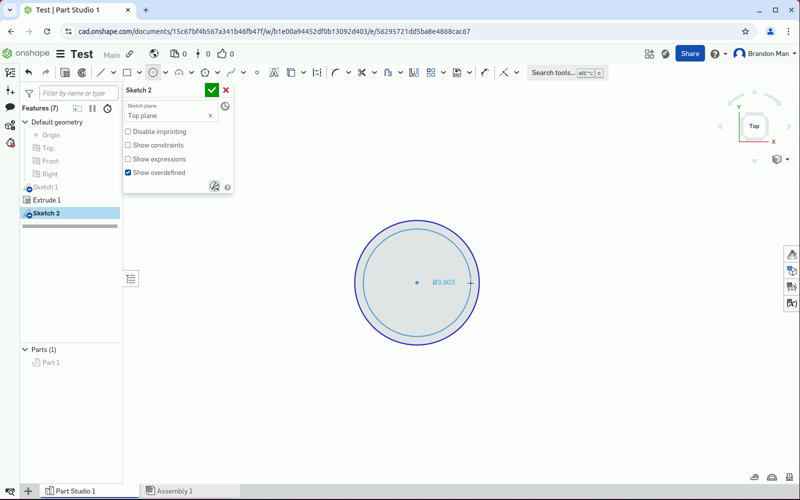
scroll(6)
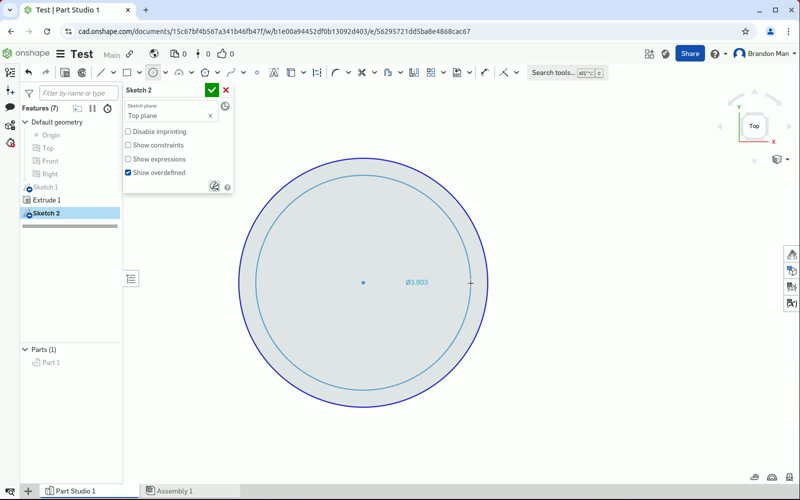
click(470, 282)
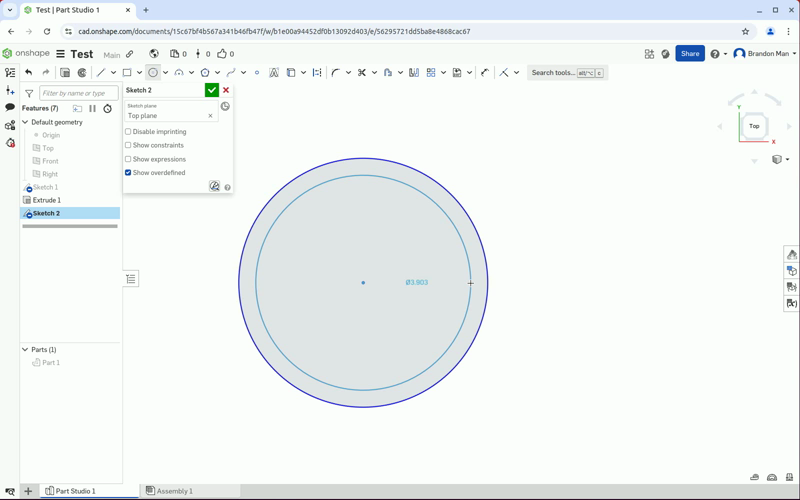
scroll(-6)
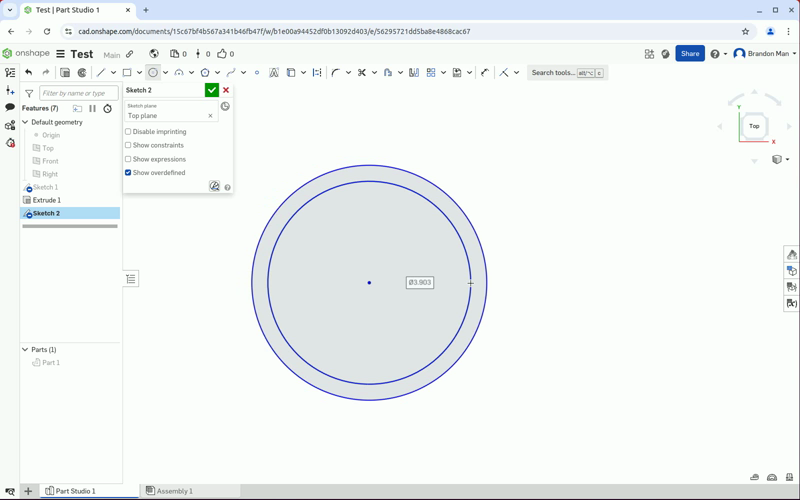
scroll(-6)
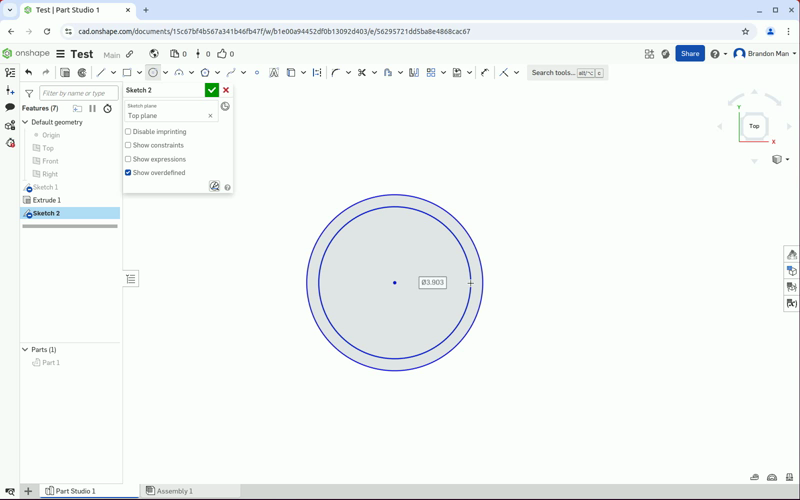
scroll(-6)
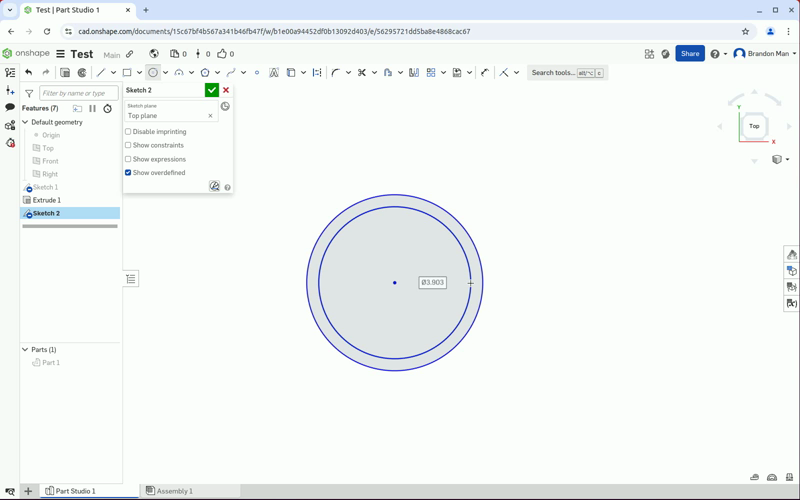
scroll(-6)
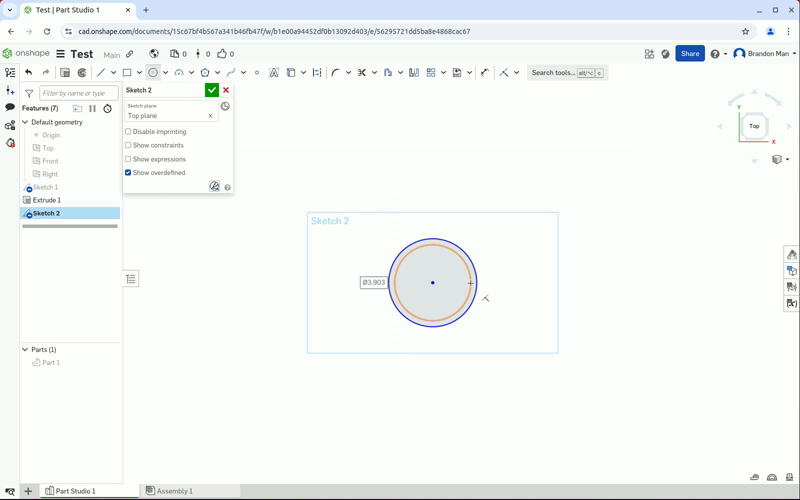
scroll(-6)
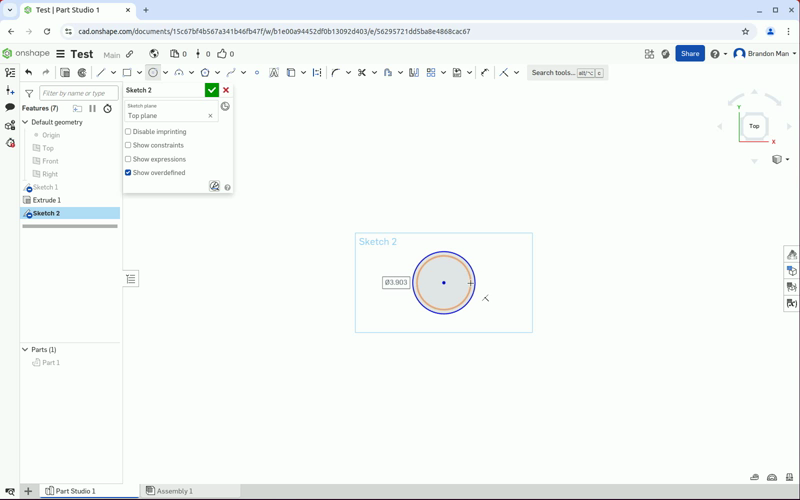
scroll(-6)
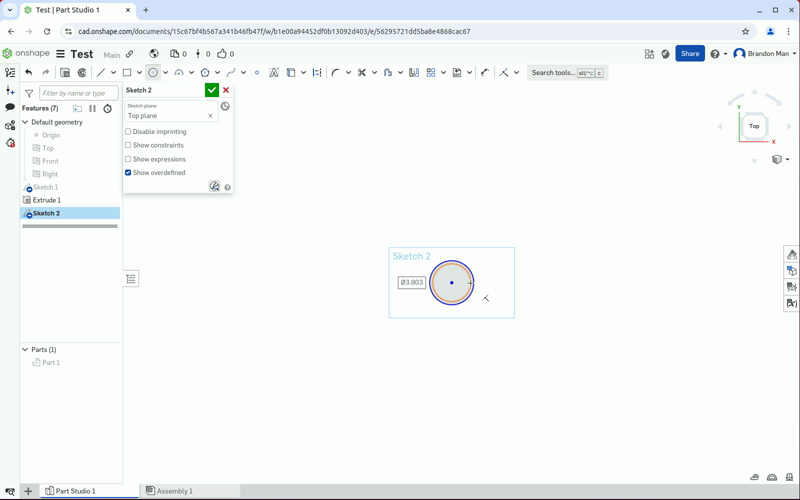
scroll(-6)
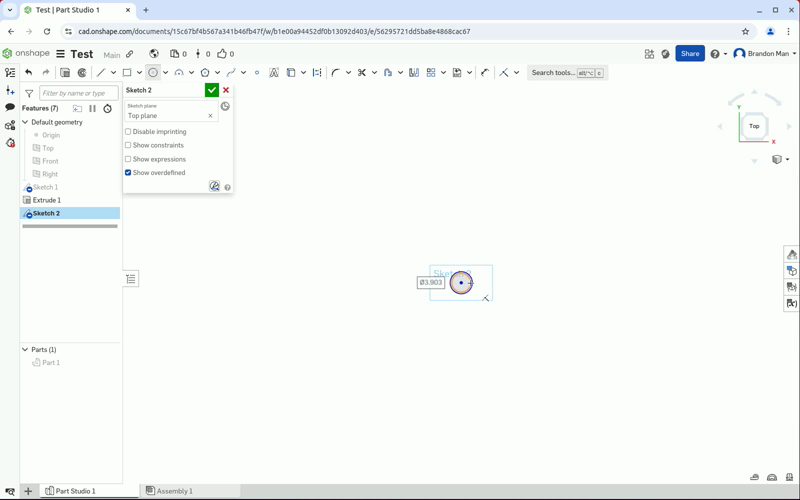
key(esc)
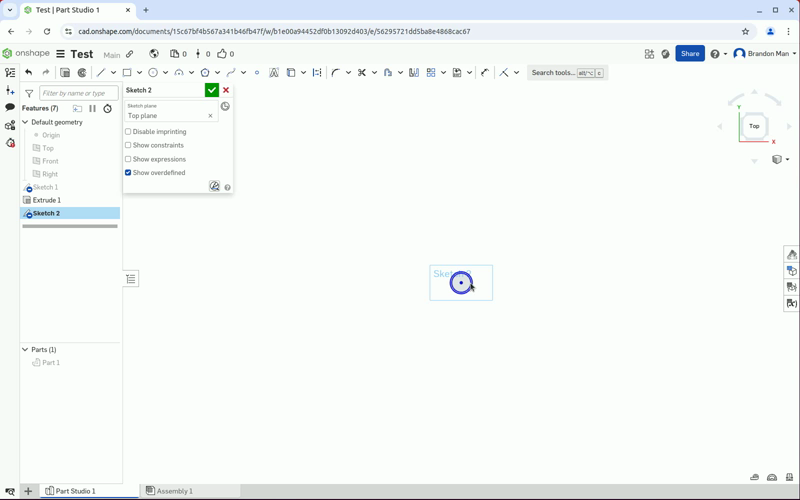
mouse_move(471, 284)
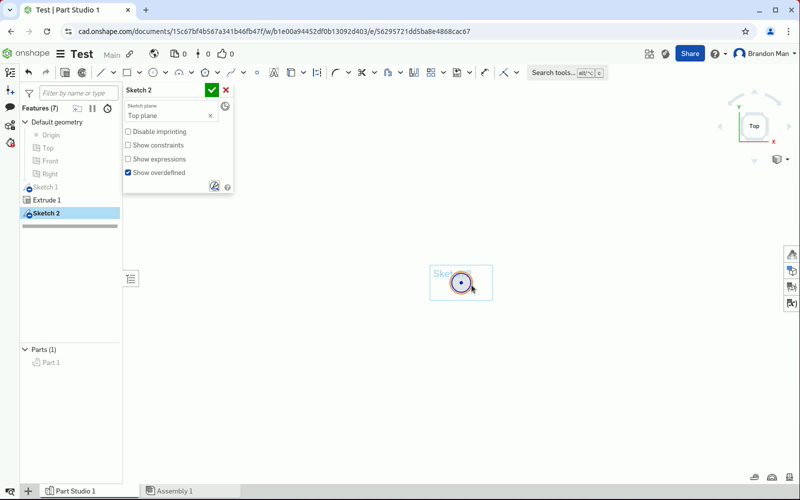
scroll(6)
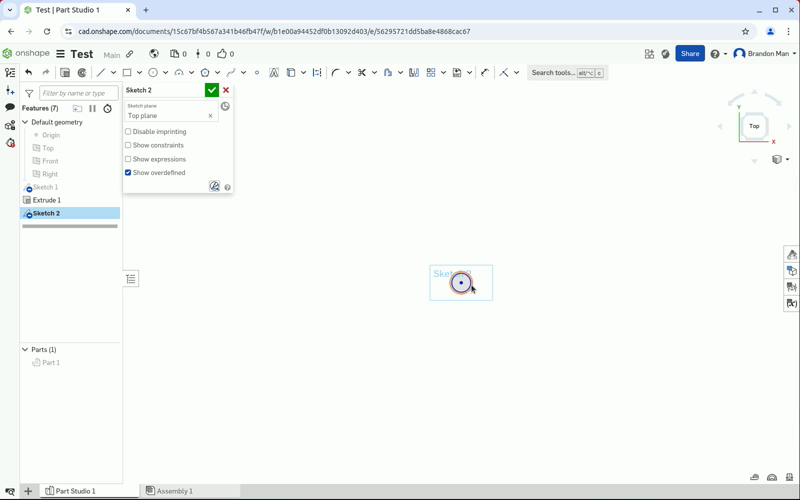
scroll(6)
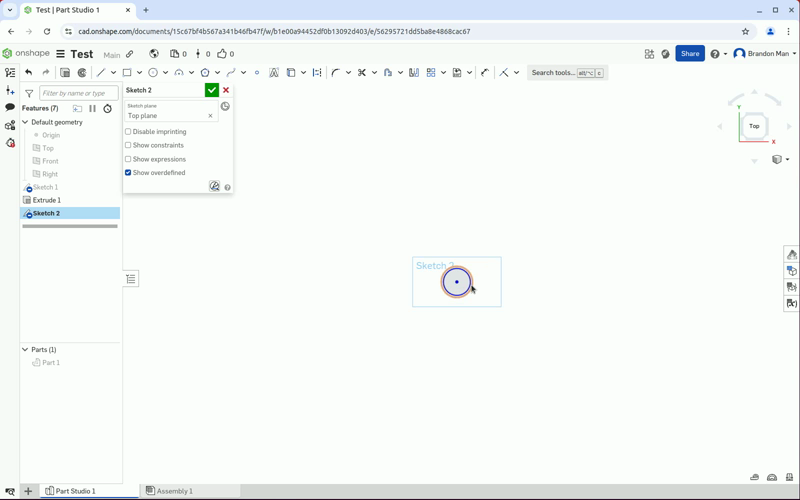
scroll(6)
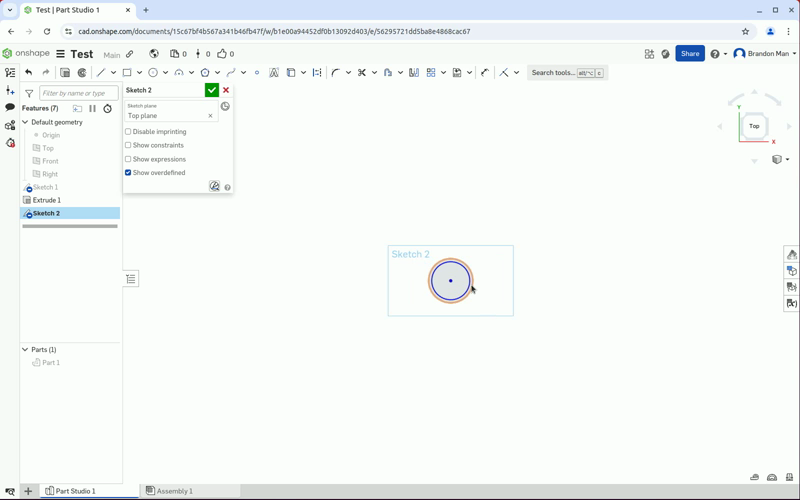
scroll(6)
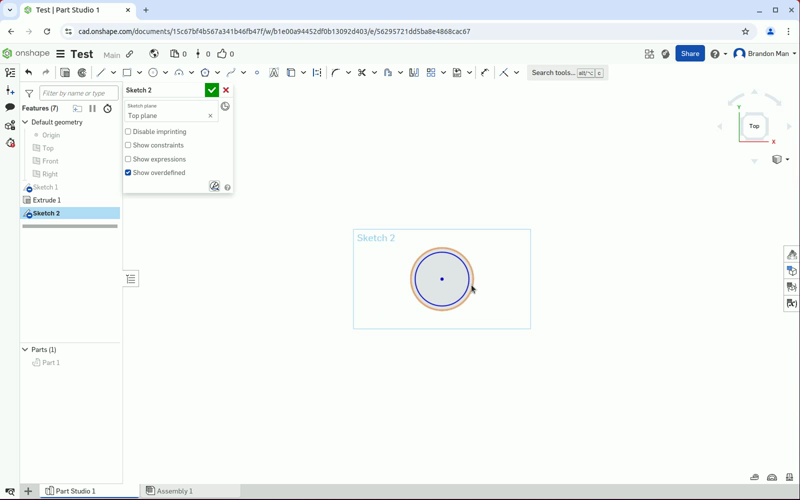
scroll(6)
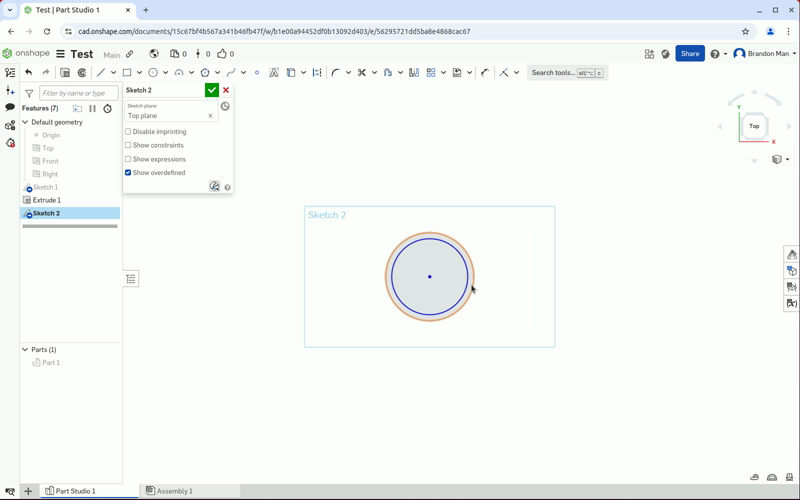
scroll(6)
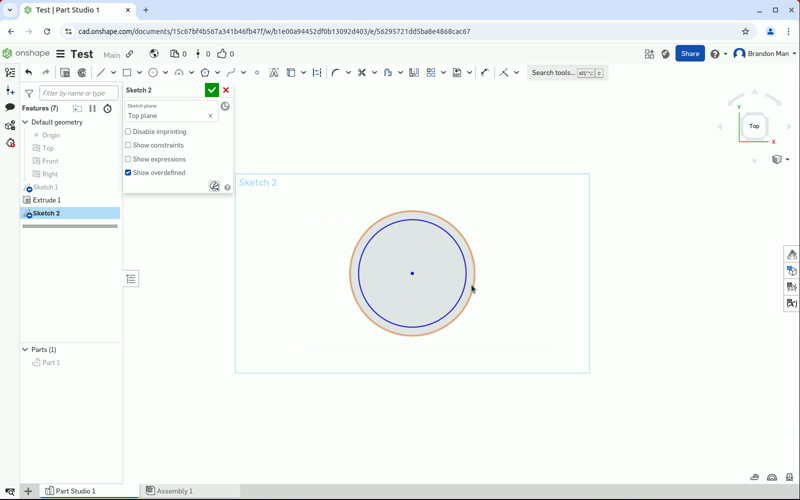
scroll(6)
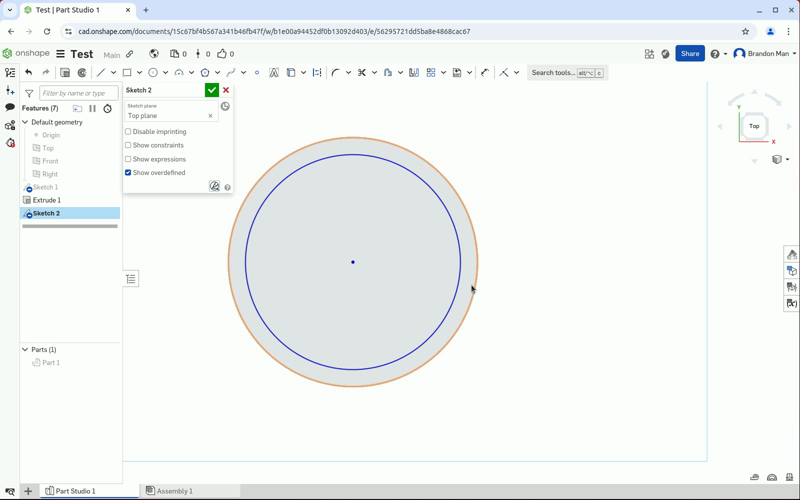
click(471, 284)
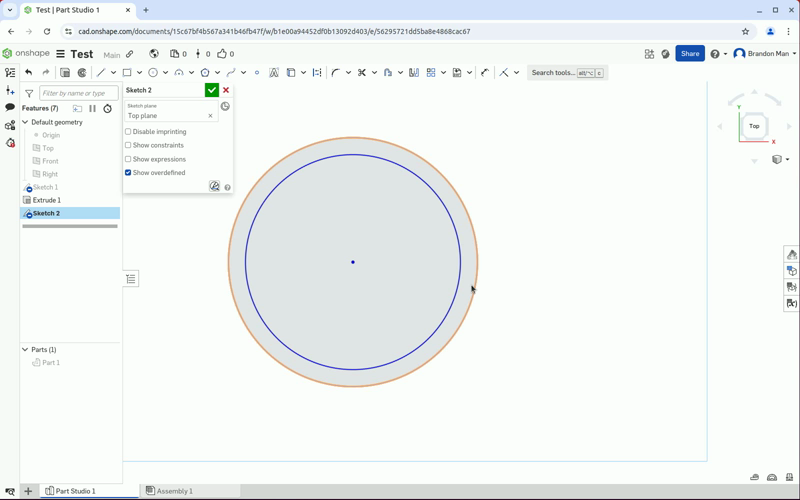
scroll(-6)
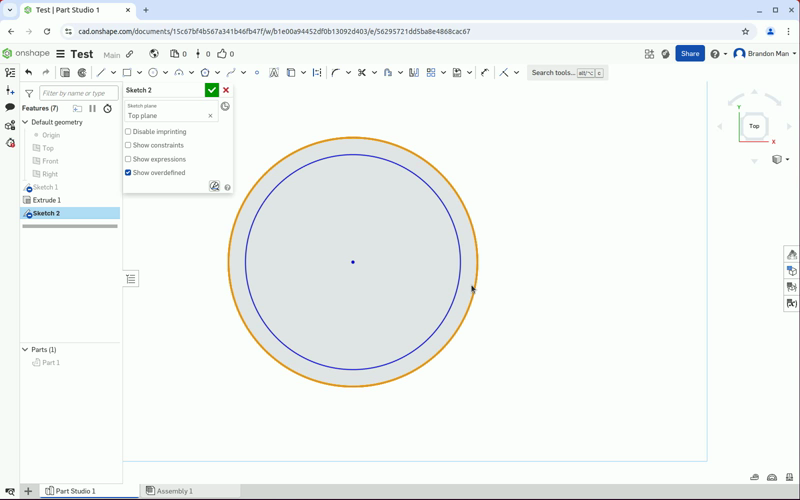
scroll(-6)
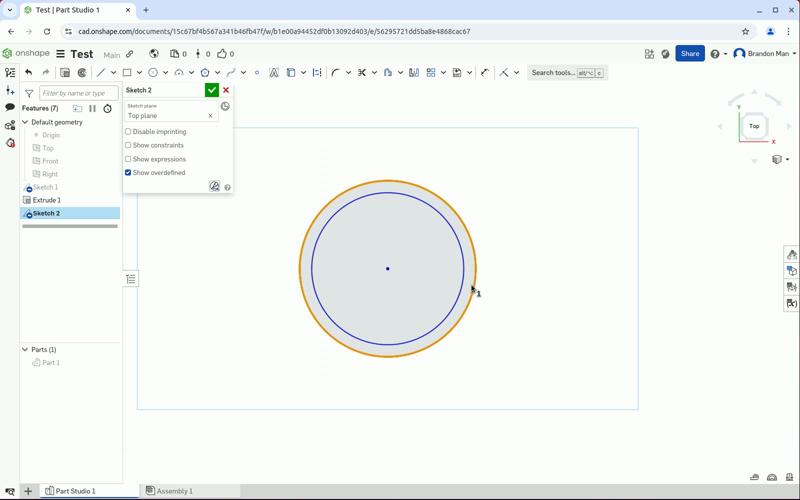
scroll(-6)
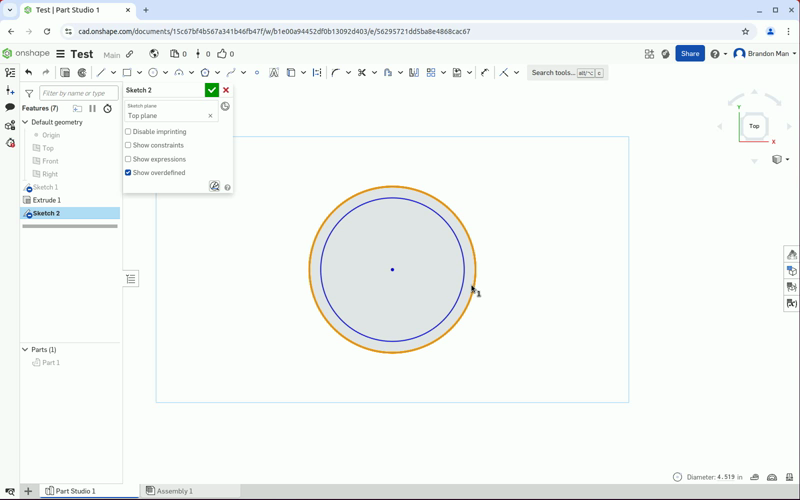
scroll(-6)
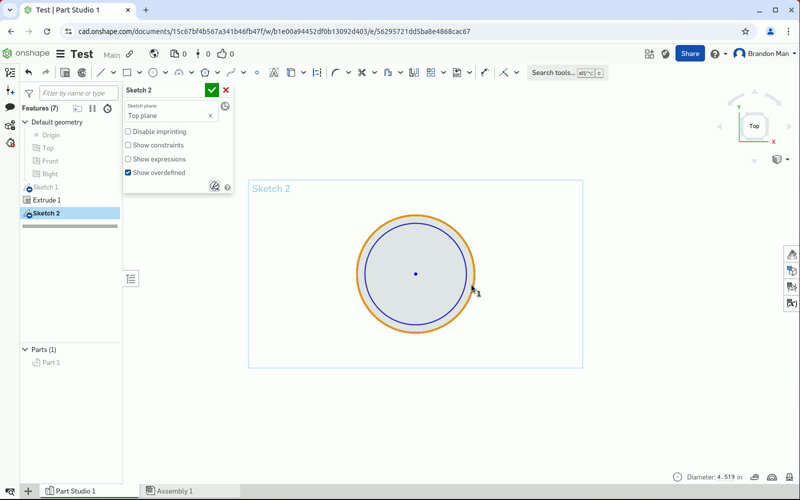
scroll(-6)
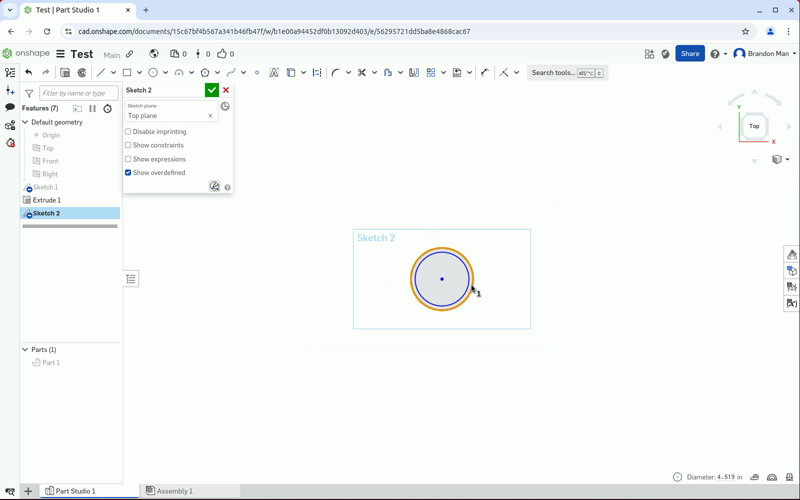
scroll(-6)
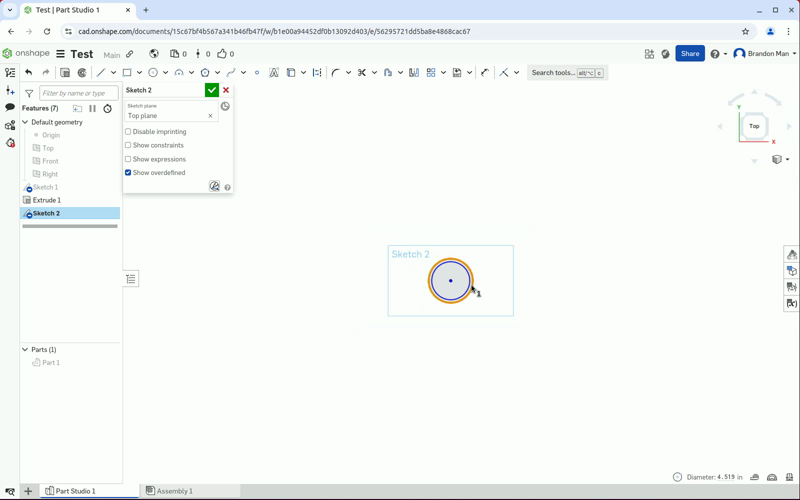
scroll(-6)
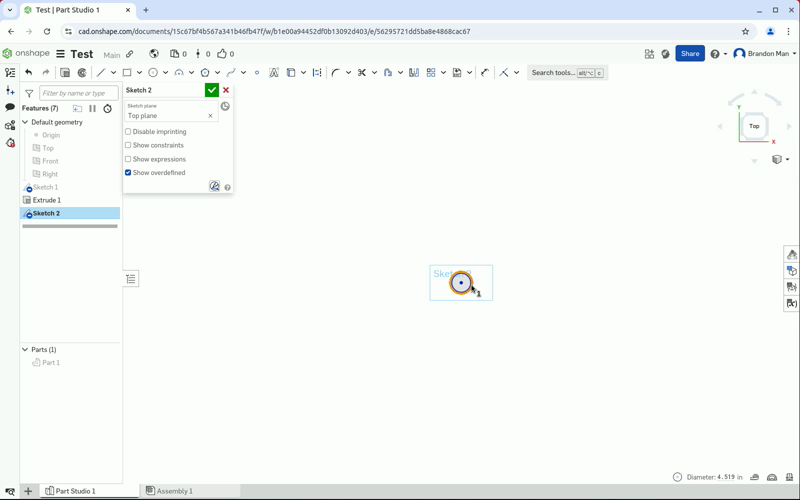
mouse_move(73, 352)
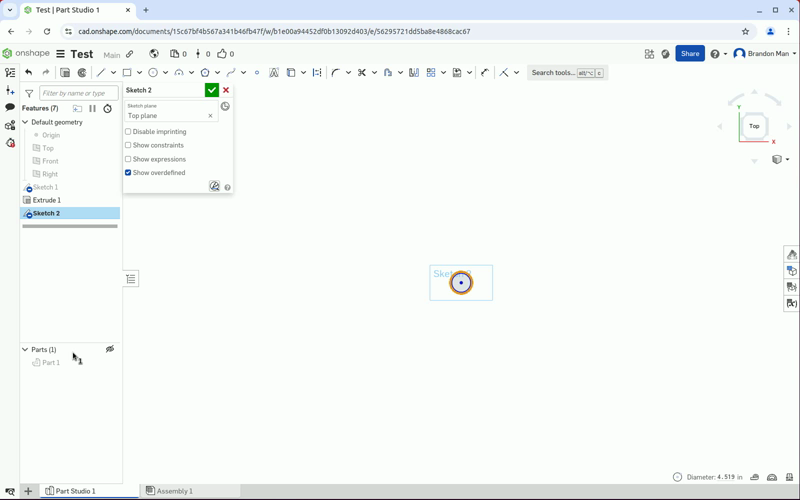
key(shift+y)
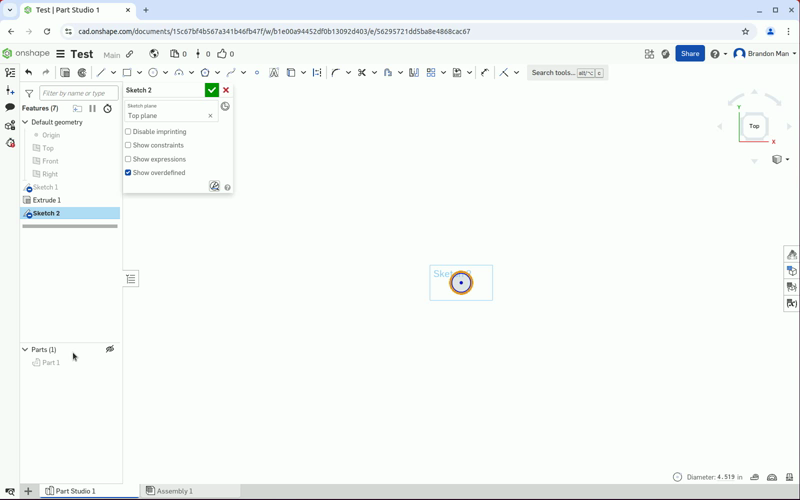
key(shift+e)
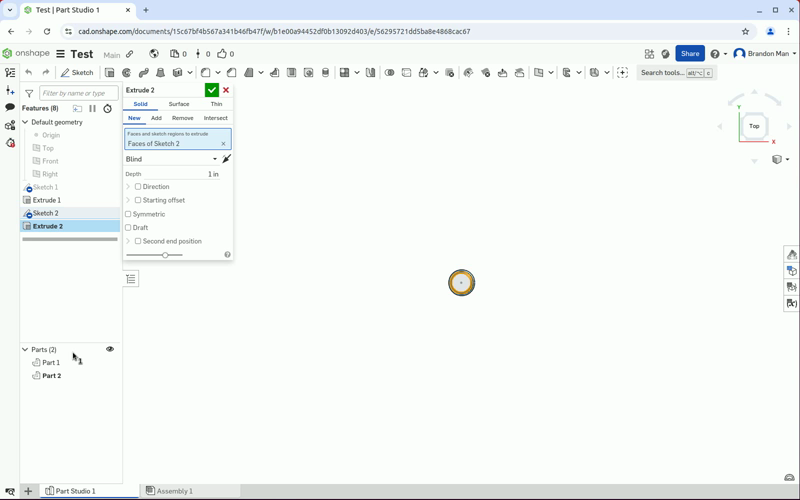
mouse_move(143, 106)
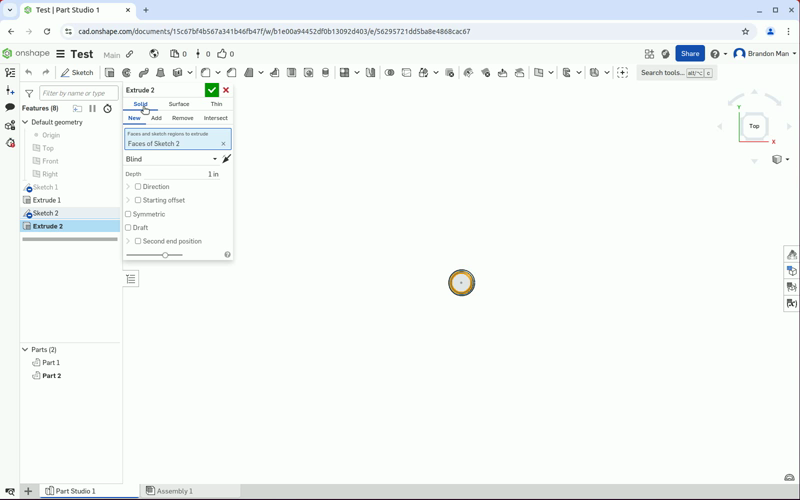
click(143, 106)
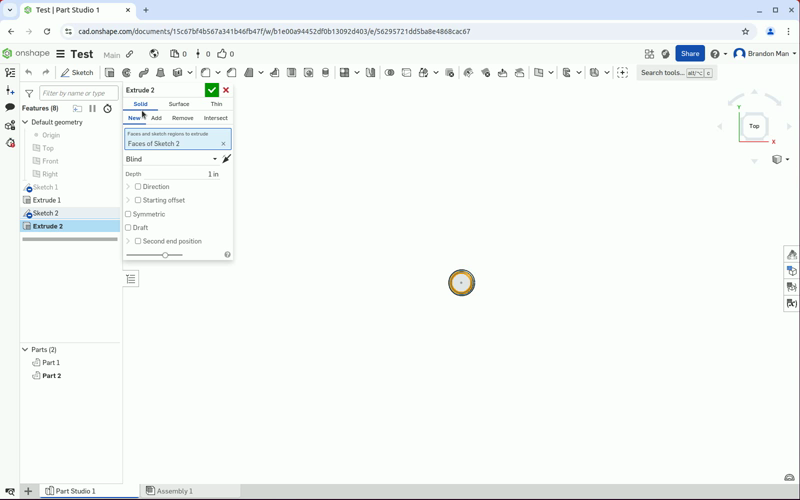
mouse_move(137, 120)
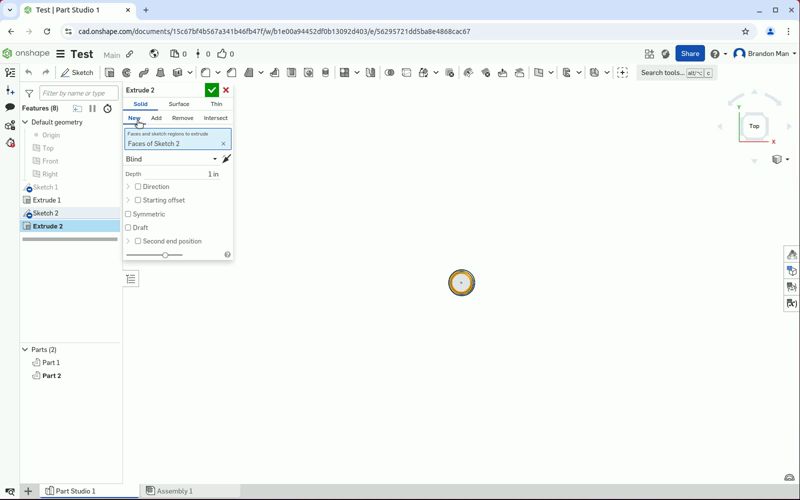
click(137, 120)
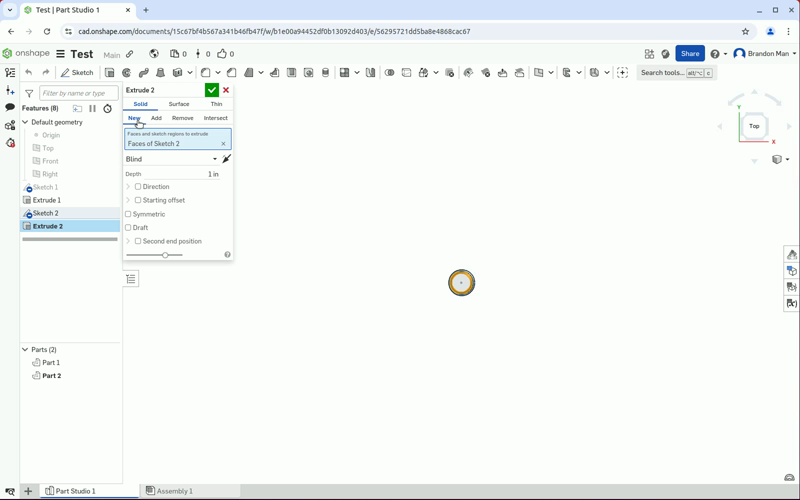
key(tab, 4)
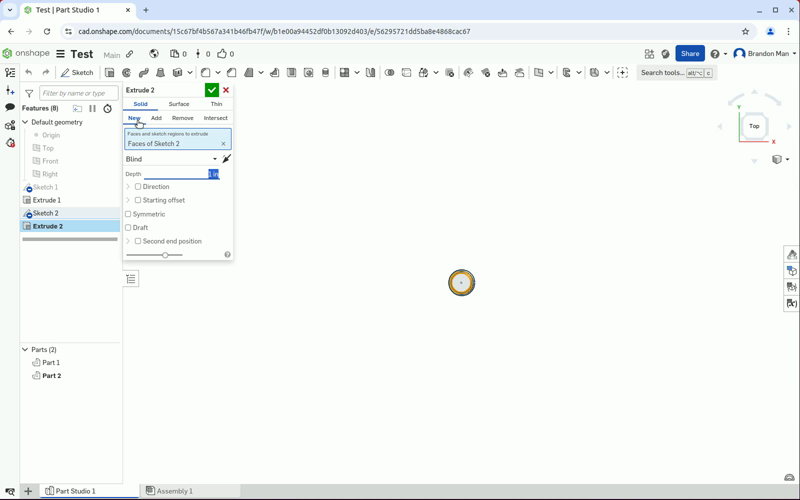
text(23.108)
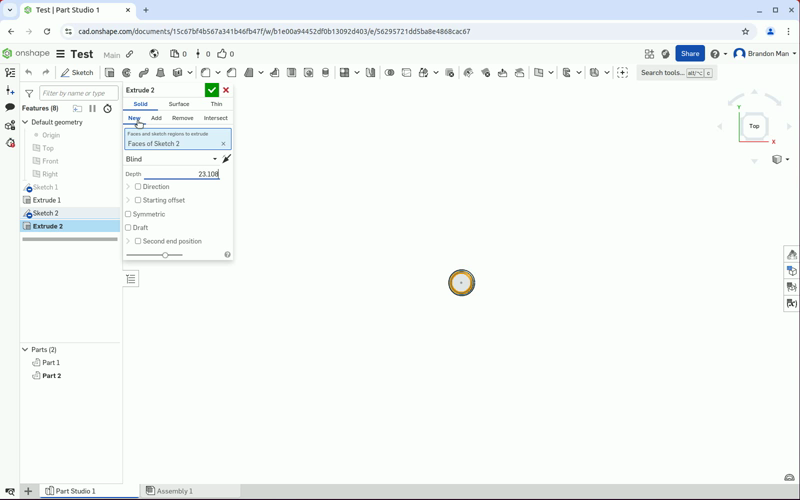
key(enter)
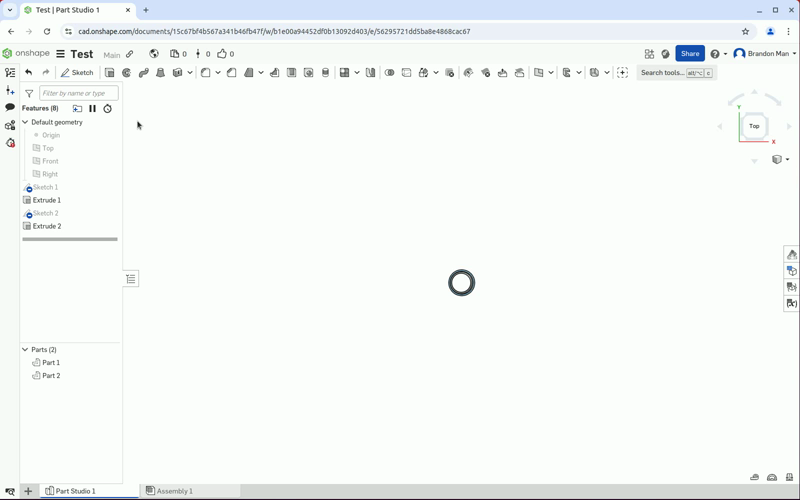
key(shift+h)
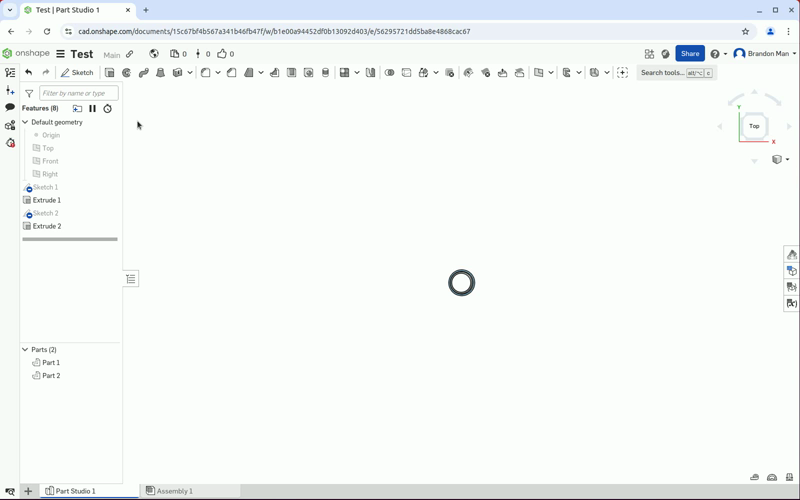
key(shift+h)
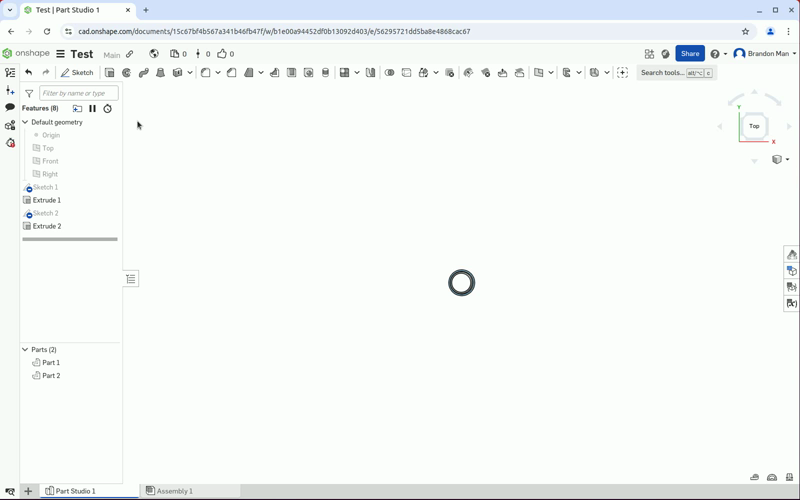
key(shift+7)
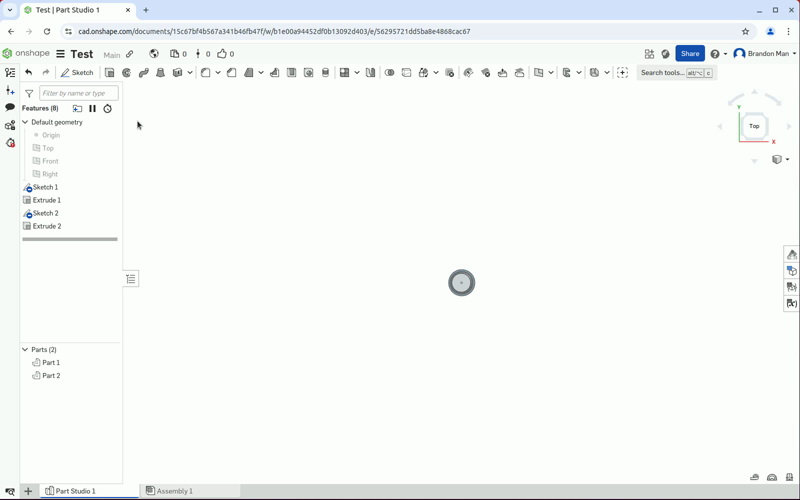
key(up, 3)
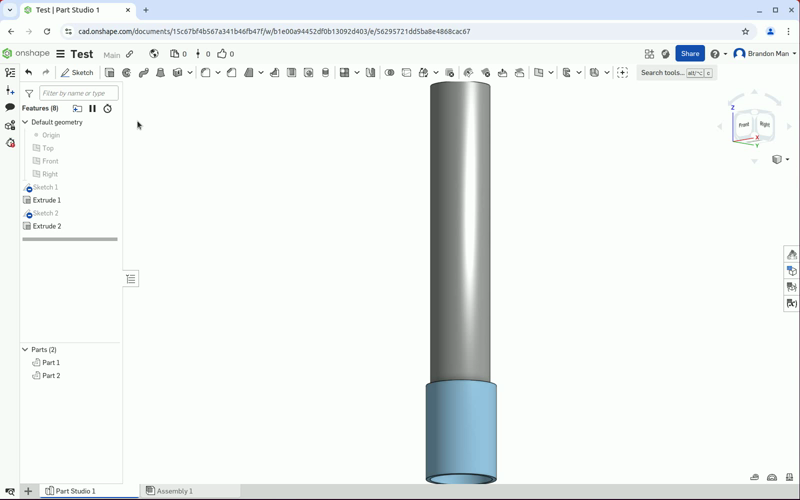
key(left, 3)
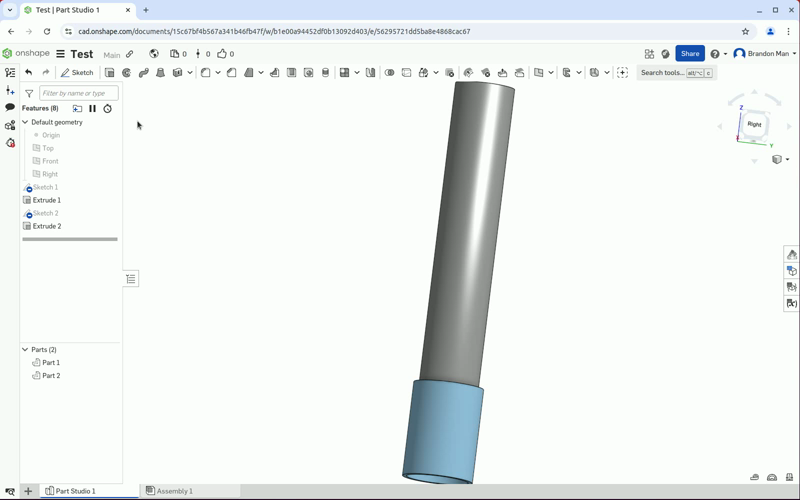
key(right, 3)
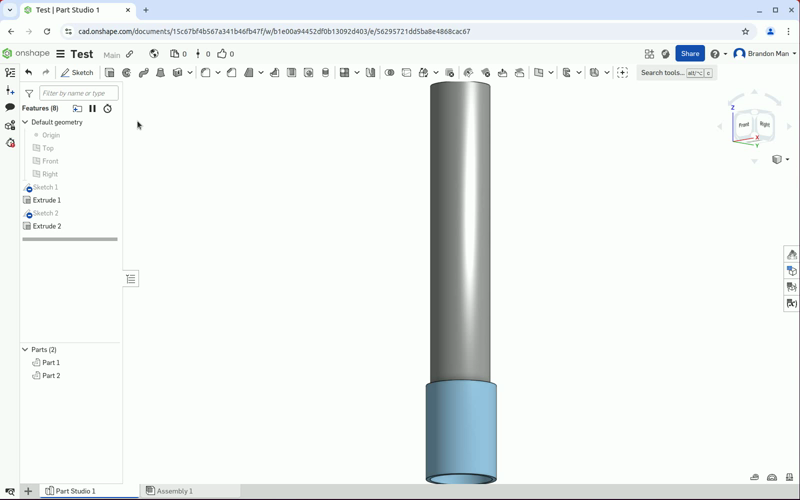
key(down, 3)
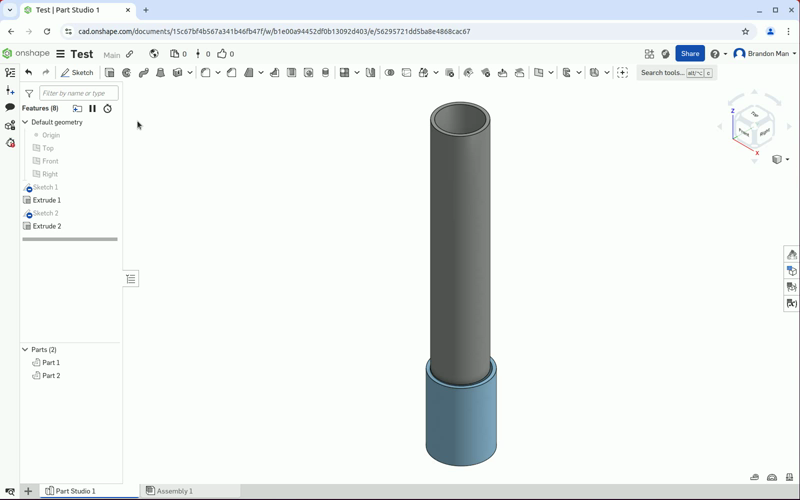
mouse_move(73, 189)
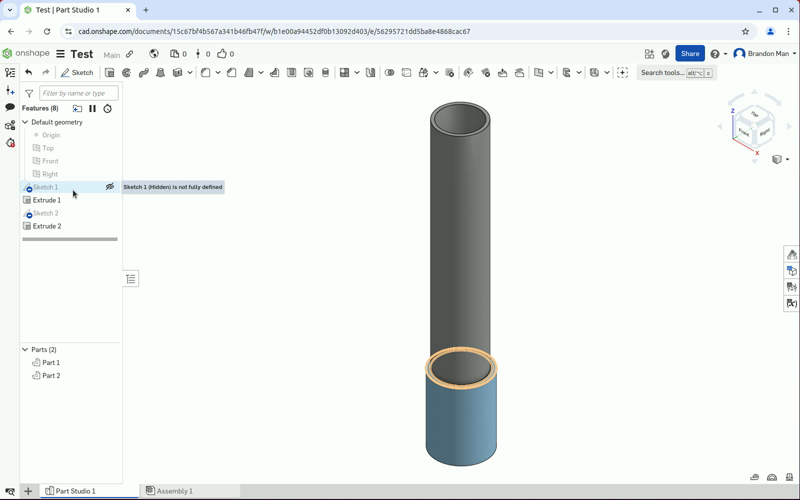
click(73, 189)